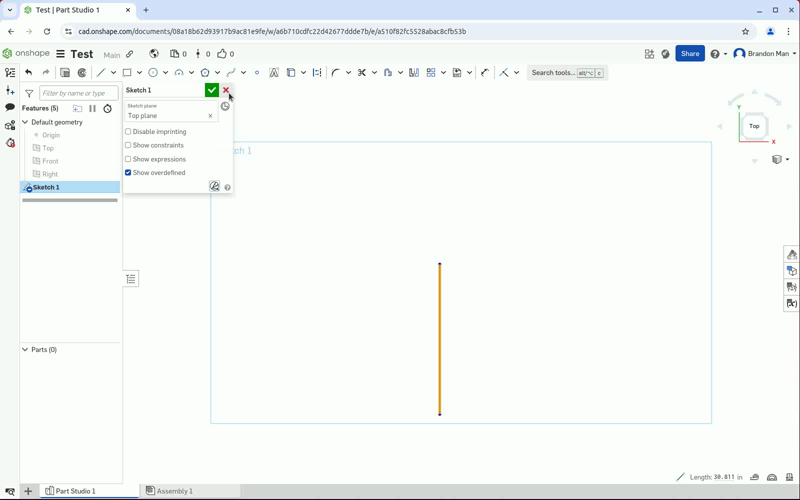
key(shift+h)
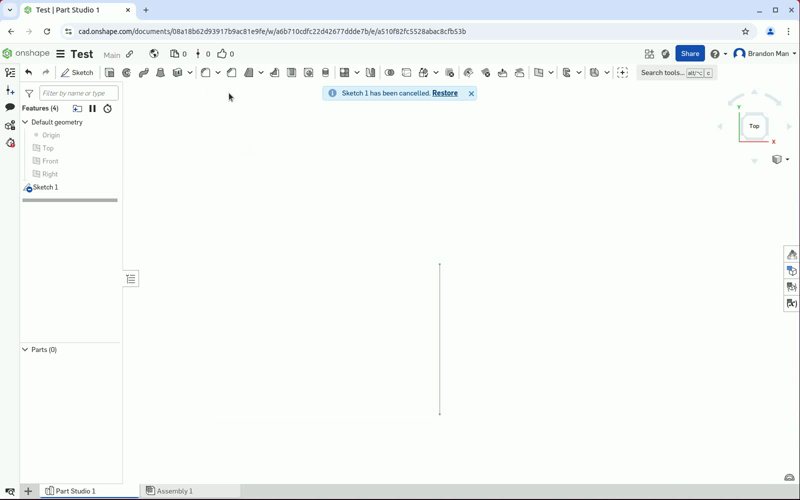
key(shift+s)
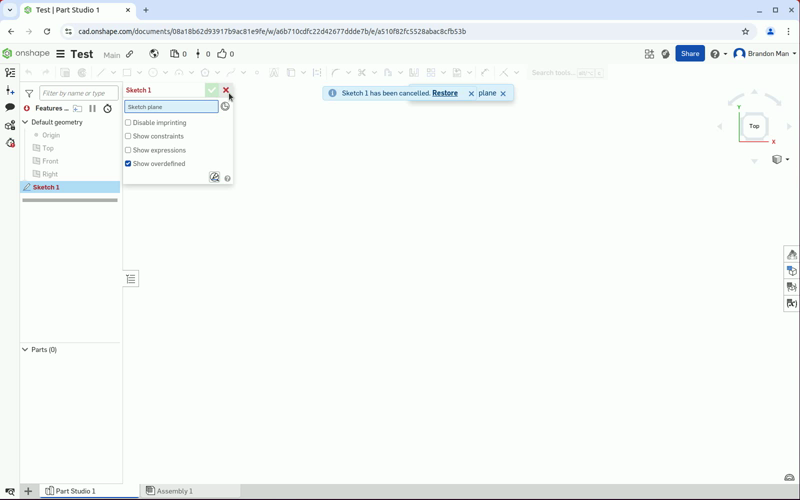
mouse_move(73, 150)
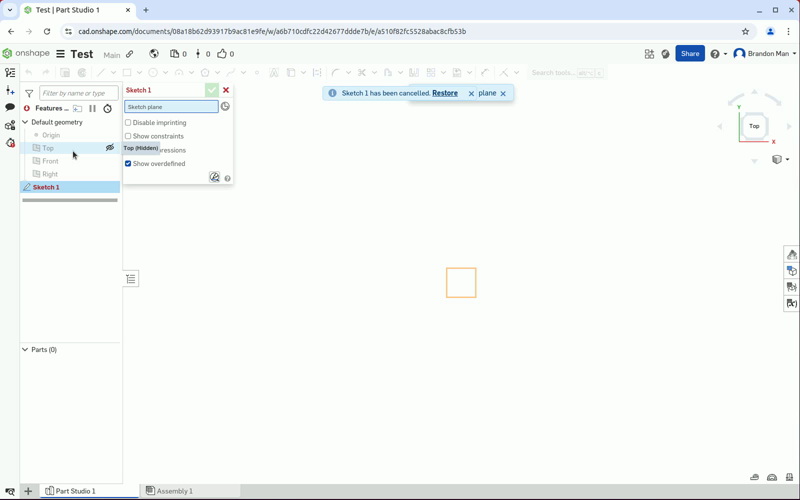
click(73, 150)
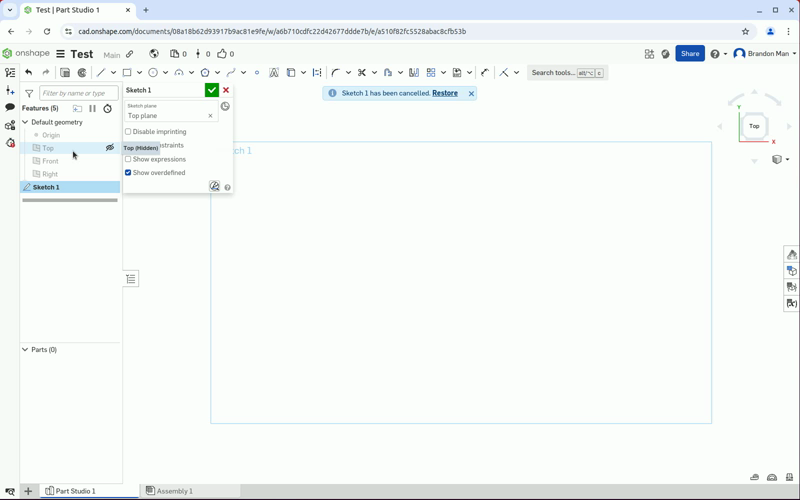
mouse_move(73, 352)
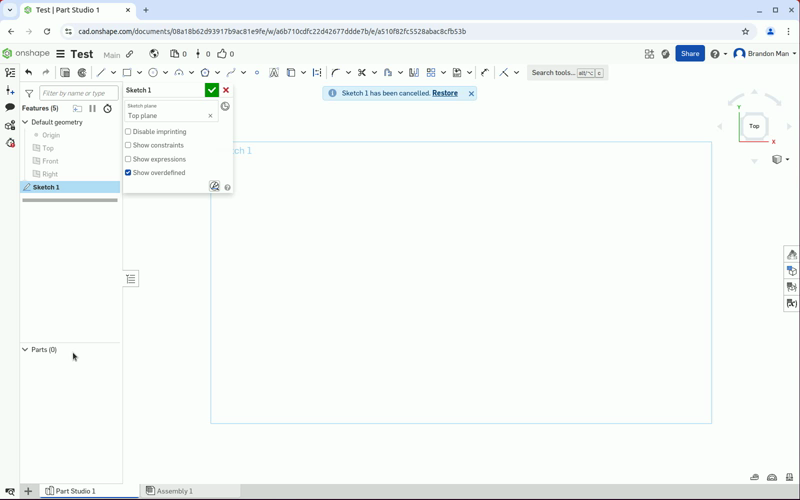
key(y)
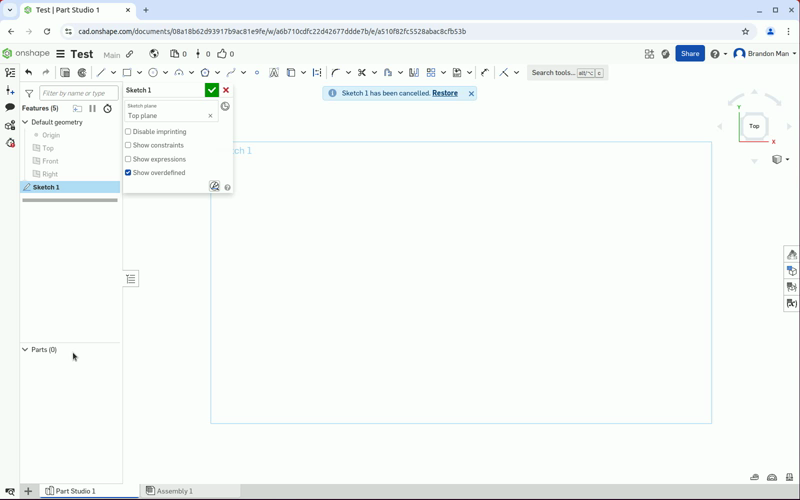
key(l)
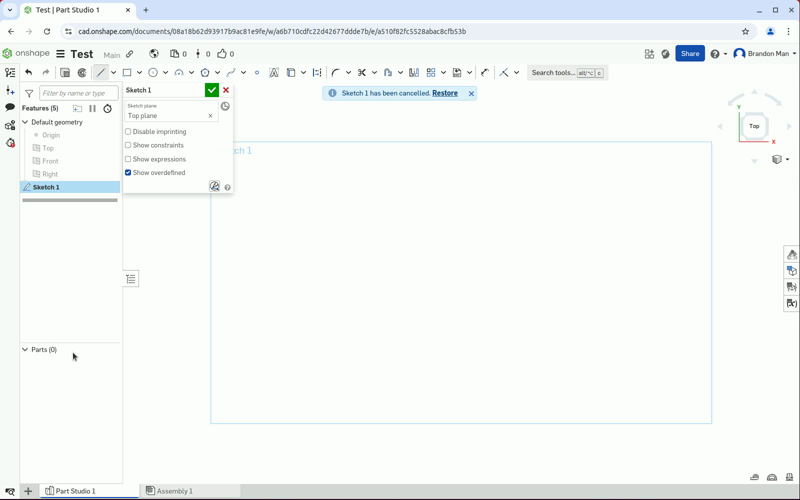
key_down(shift)
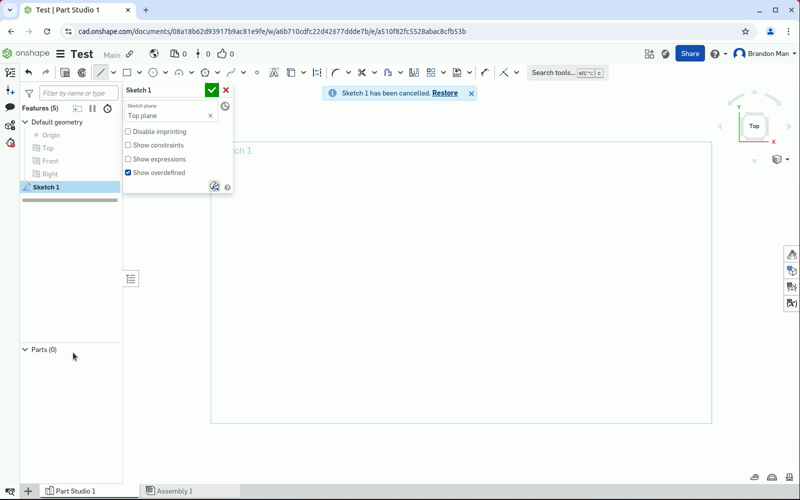
mouse_move(460, 351)
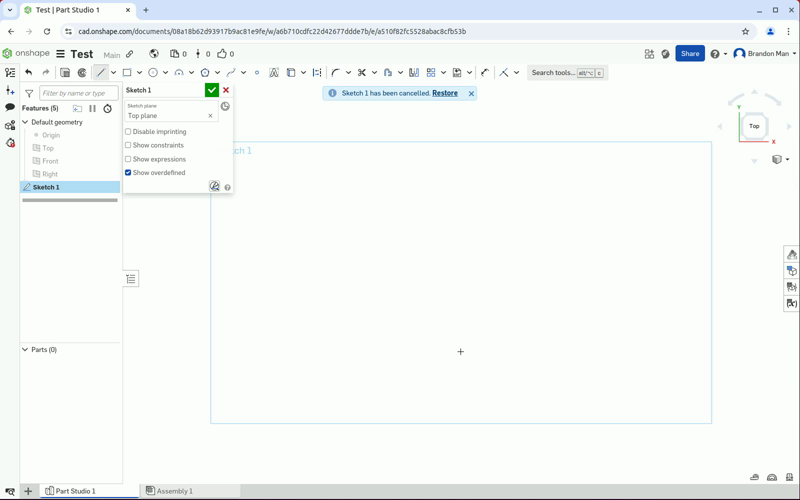
click(460, 351)
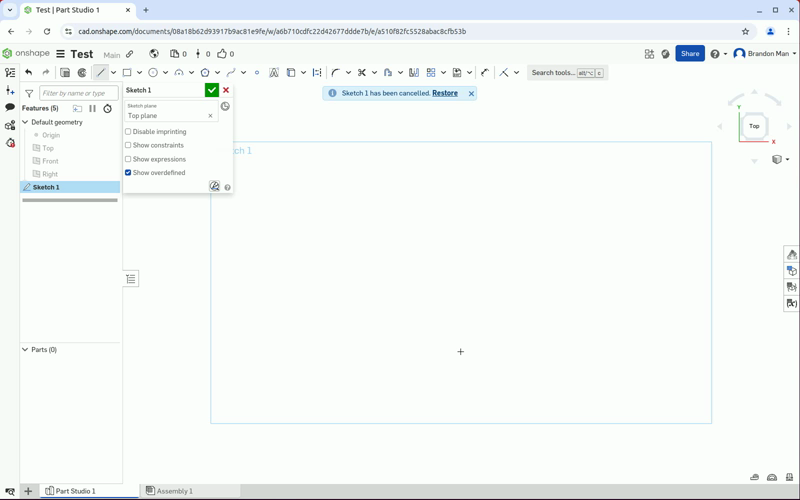
key_up(shift)
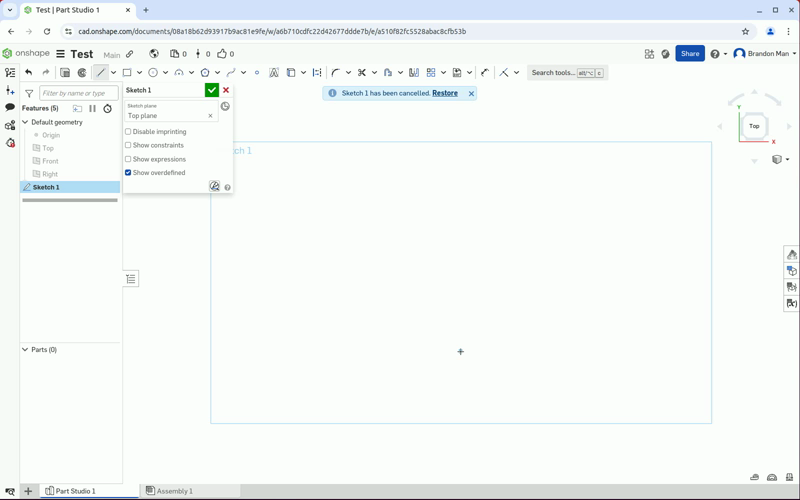
key_down(shift)
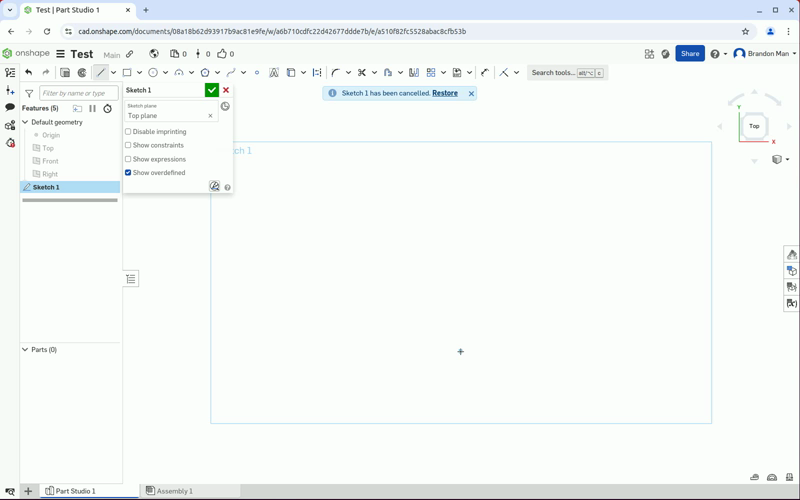
mouse_move(573, 351)
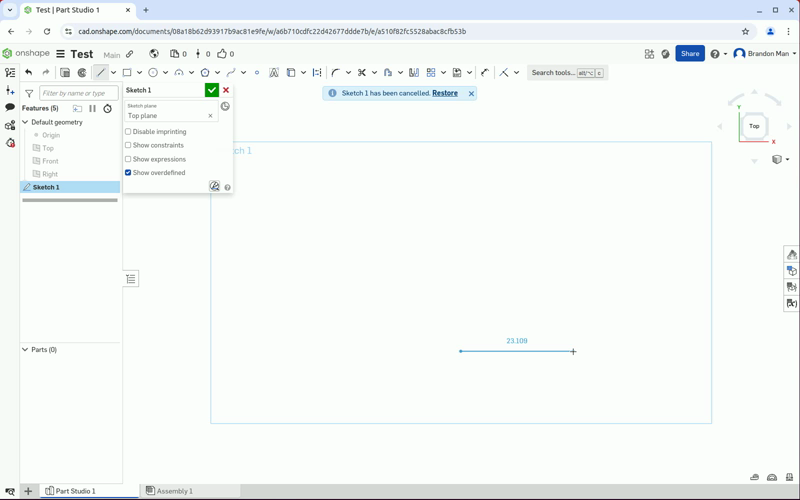
click(573, 351)
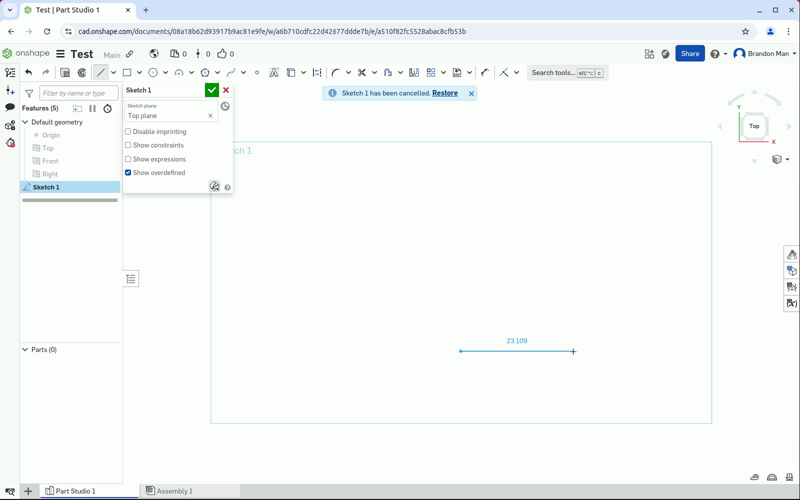
key_up(shift)
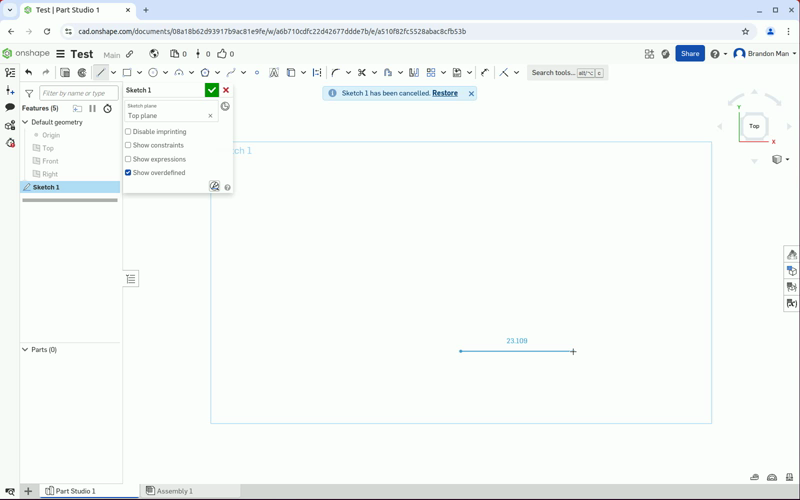
key_down(shift)
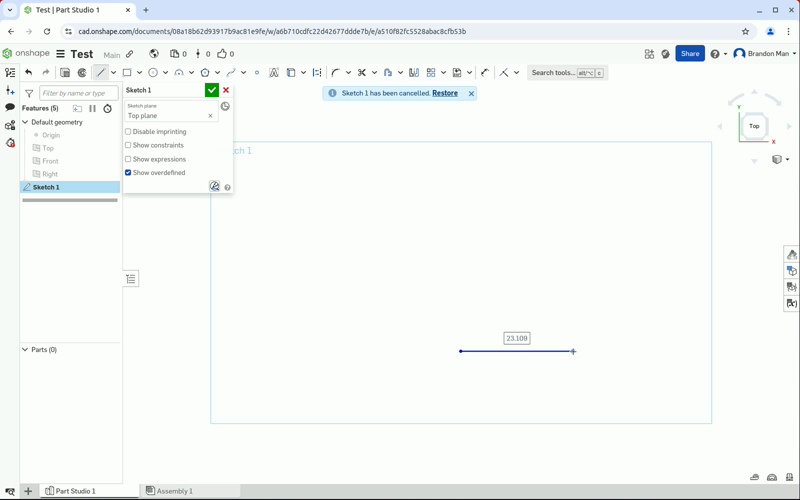
mouse_move(573, 283)
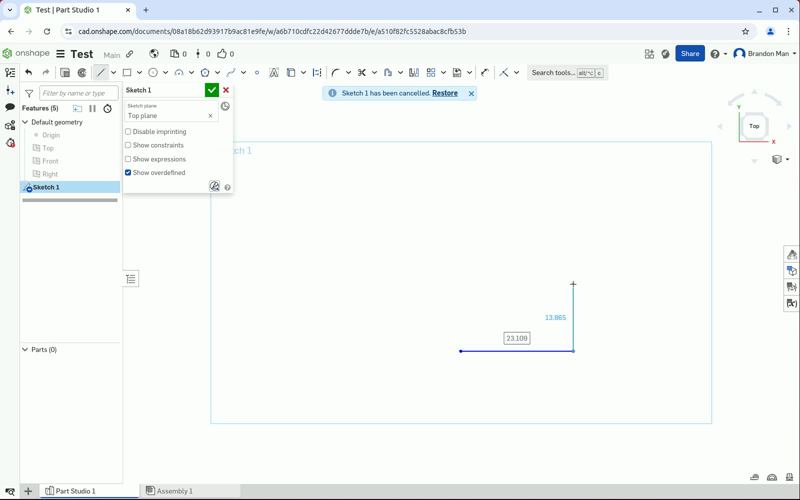
click(573, 283)
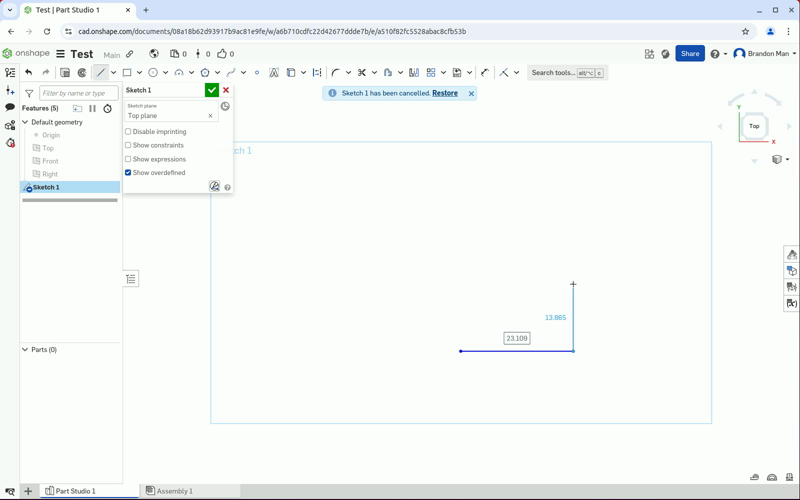
key_up(shift)
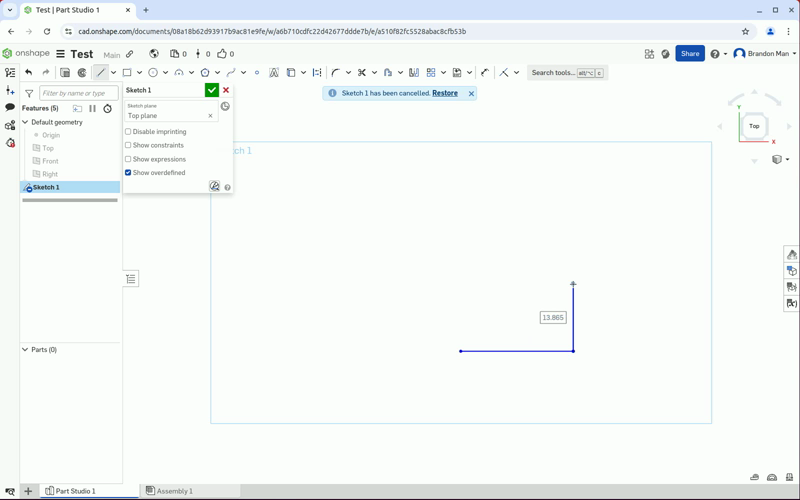
key_down(shift)
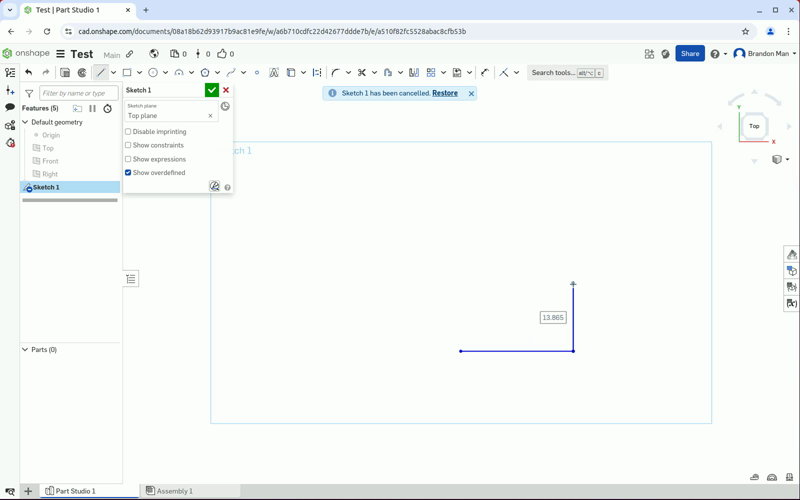
mouse_move(460, 283)
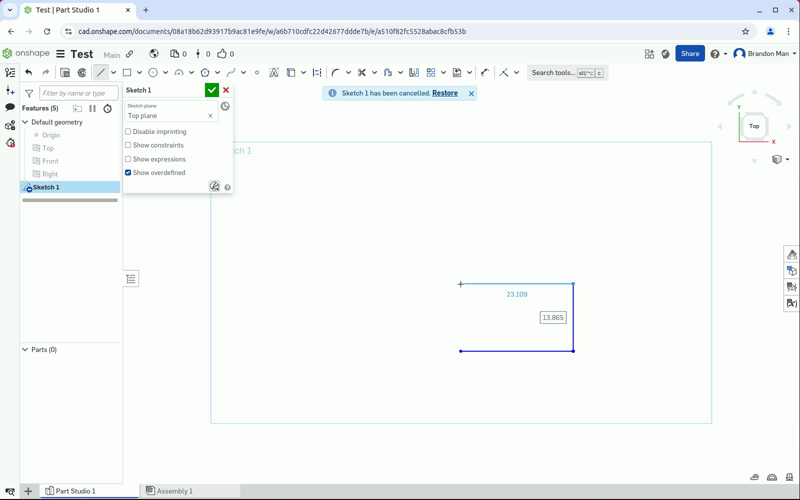
click(460, 283)
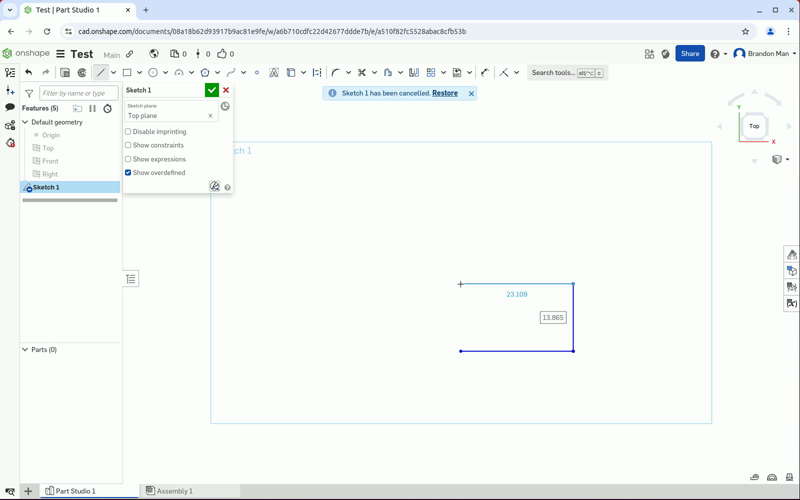
key_up(shift)
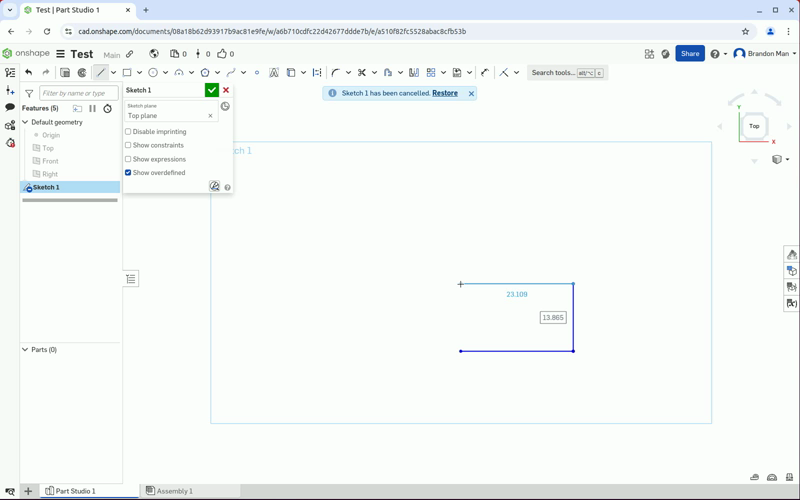
key_down(shift)
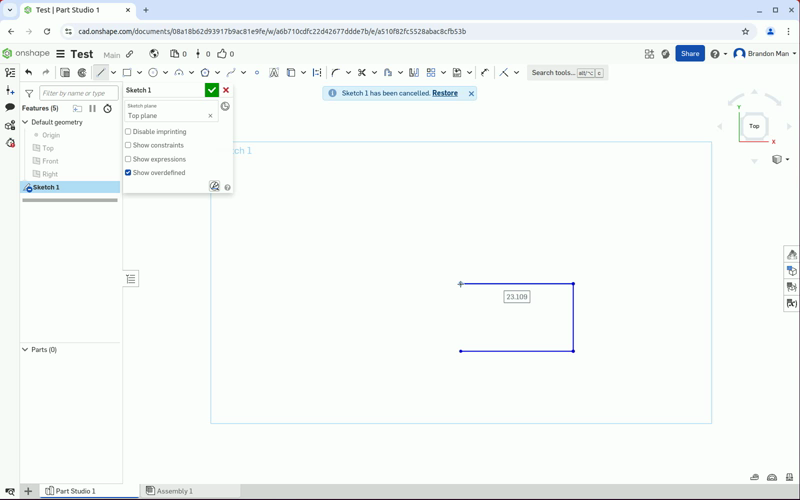
mouse_move(460, 351)
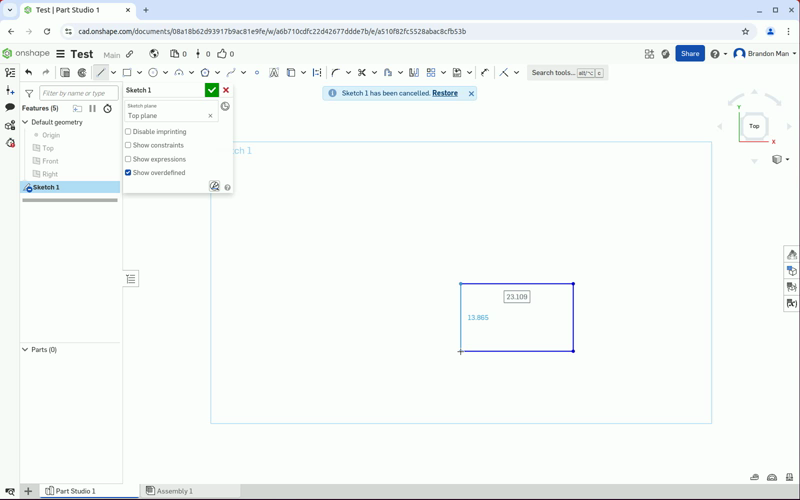
key_up(shift)
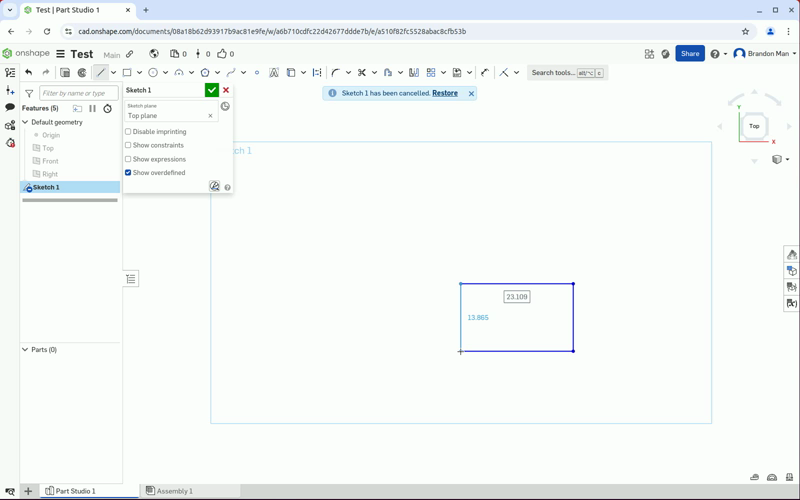
click(460, 351)
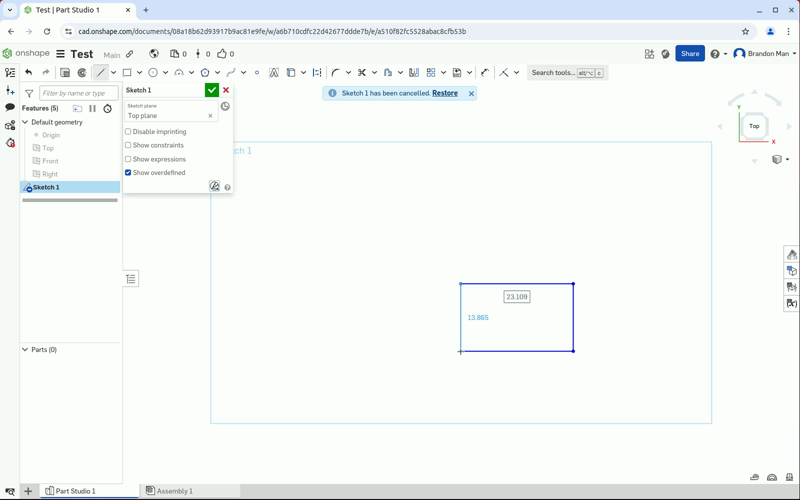
key(esc)
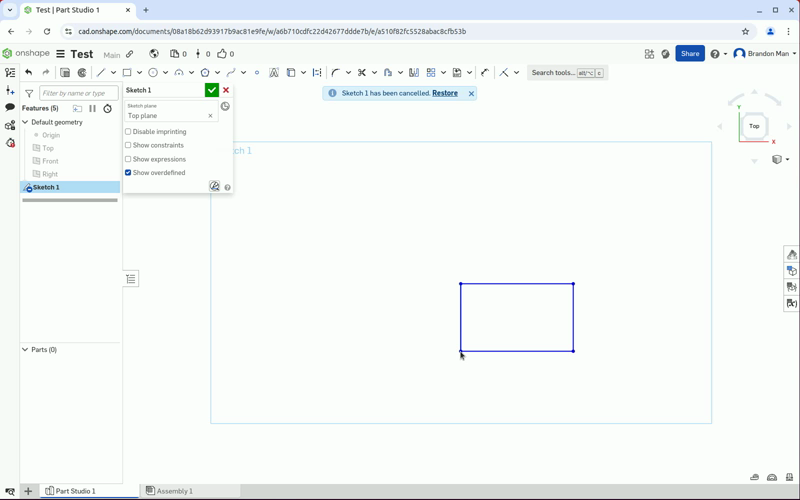
mouse_move(521, 332)
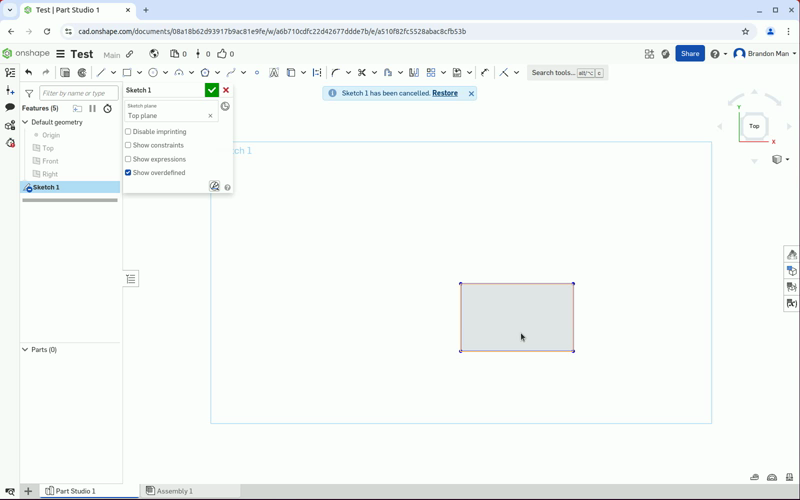
click(521, 332)
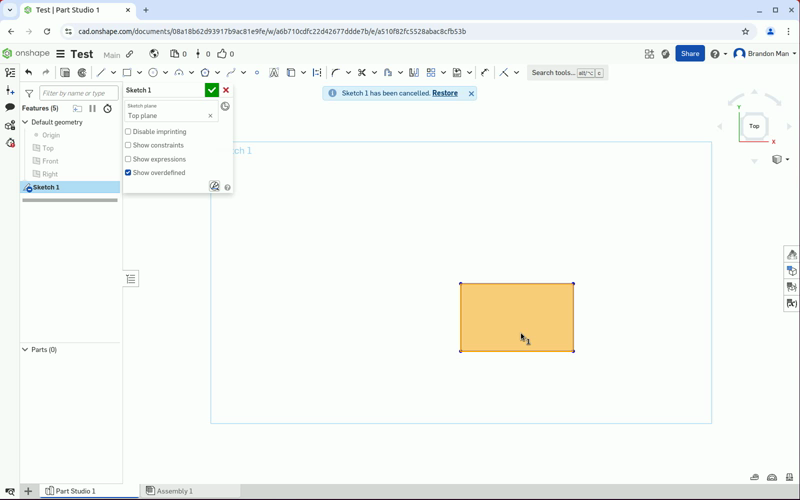
mouse_move(73, 352)
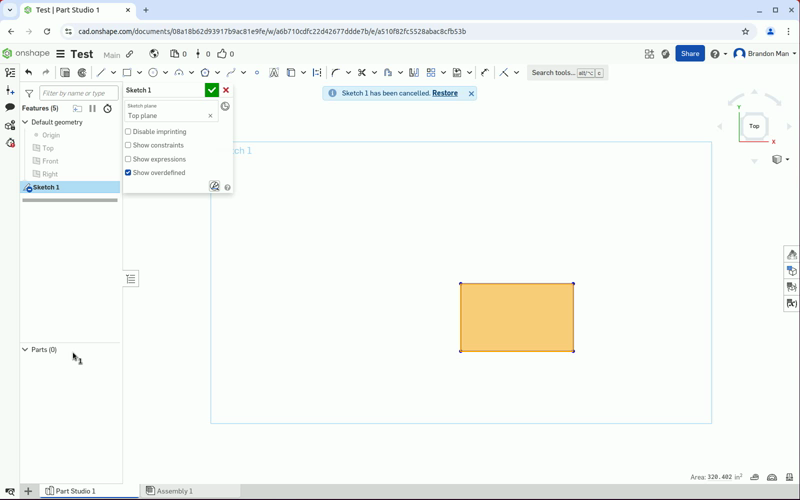
key(shift+y)
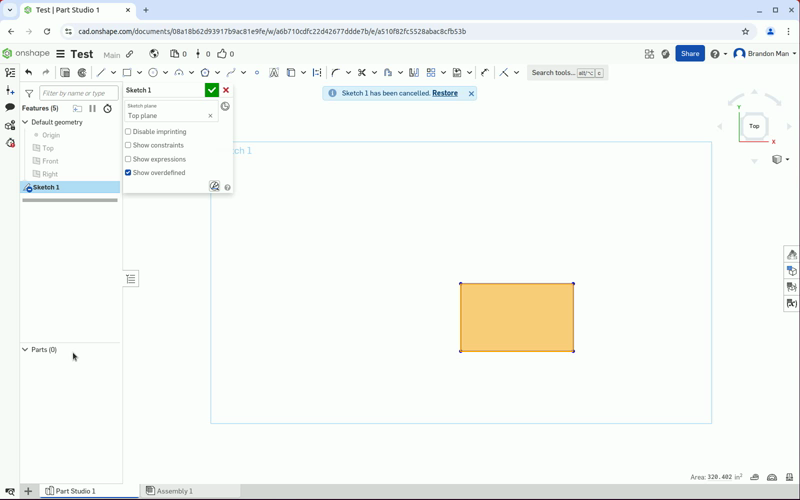
key(shift+e)
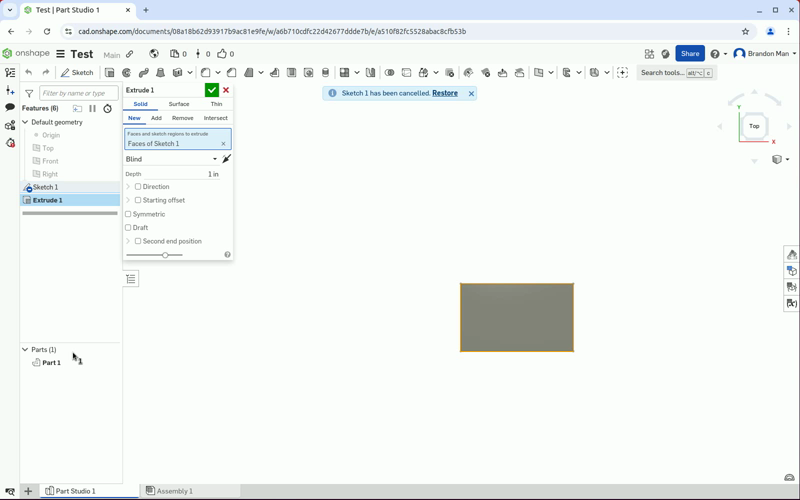
mouse_move(143, 106)
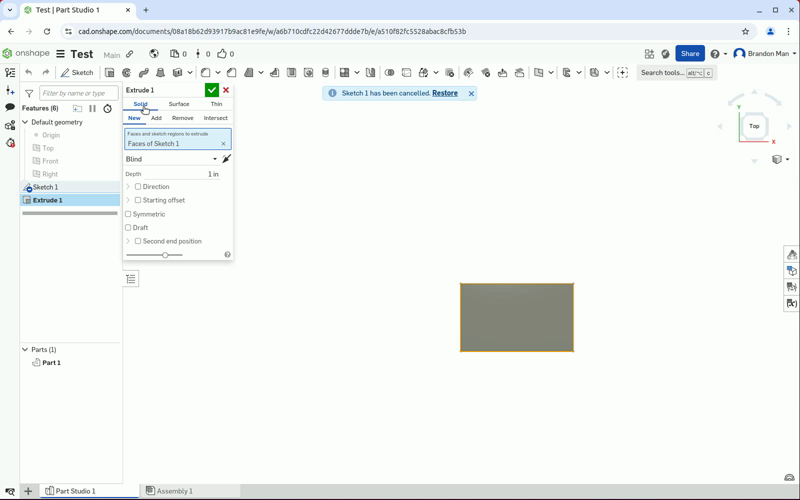
click(143, 106)
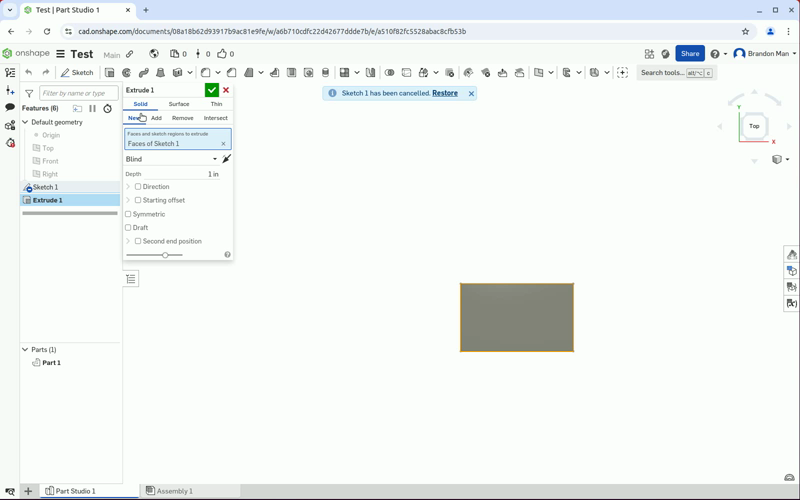
mouse_move(137, 120)
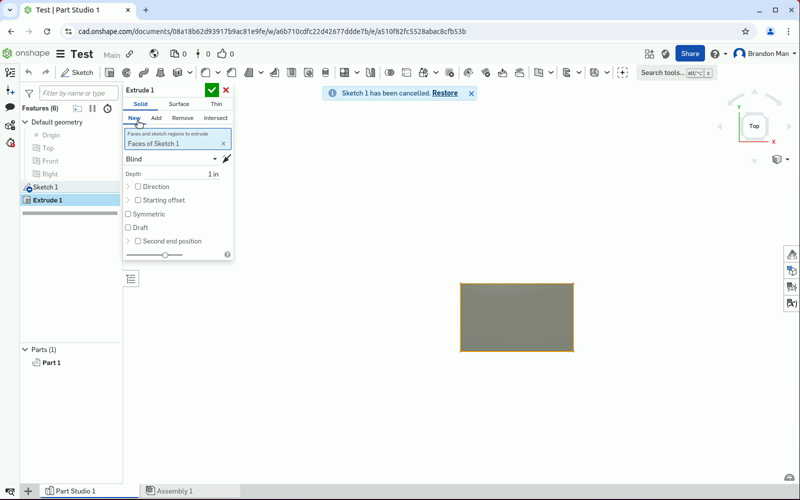
click(137, 120)
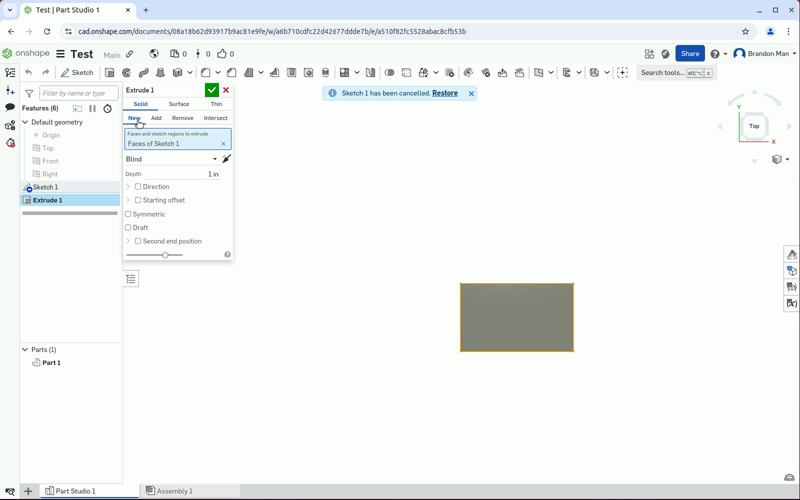
key(tab, 4)
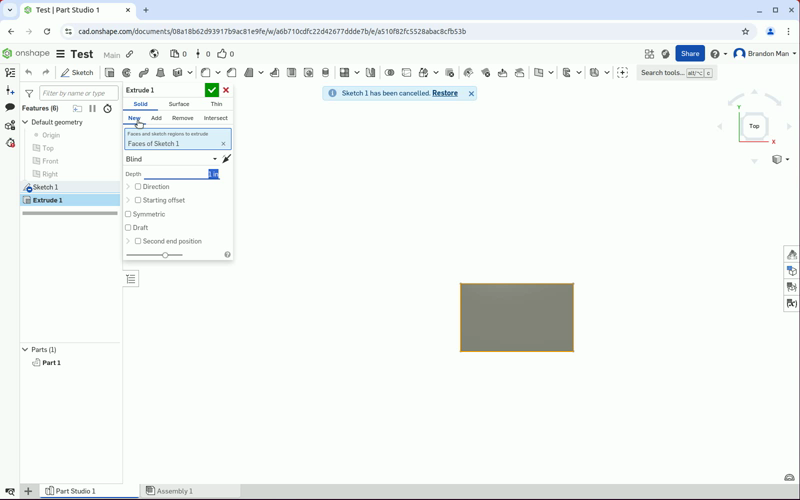
text(1.926)
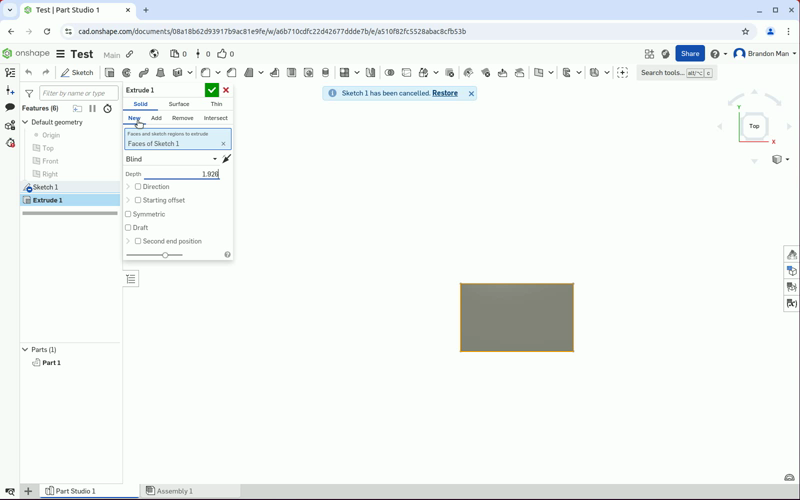
key(enter)
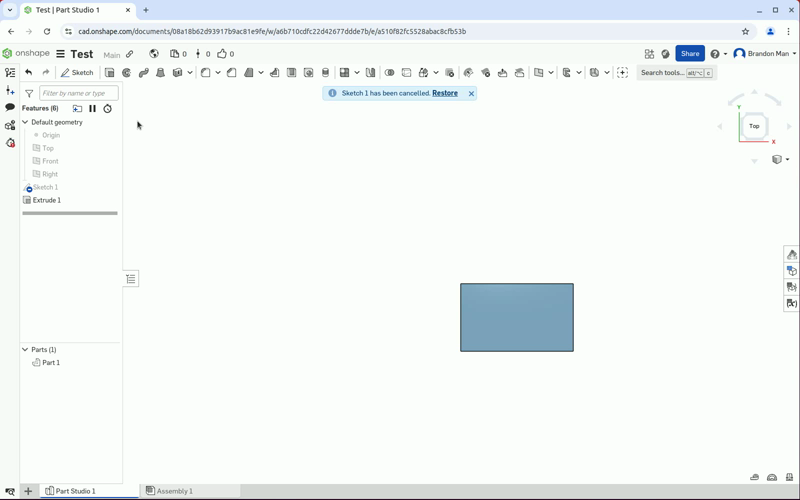
key(shift+h)
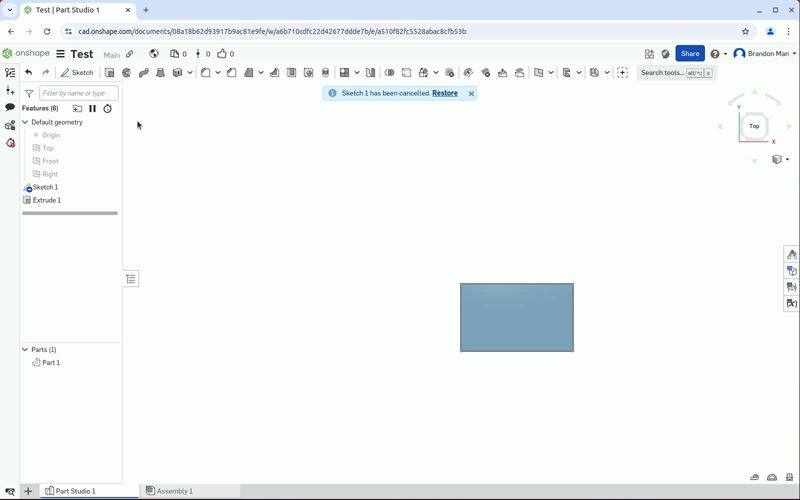
key(shift+h)
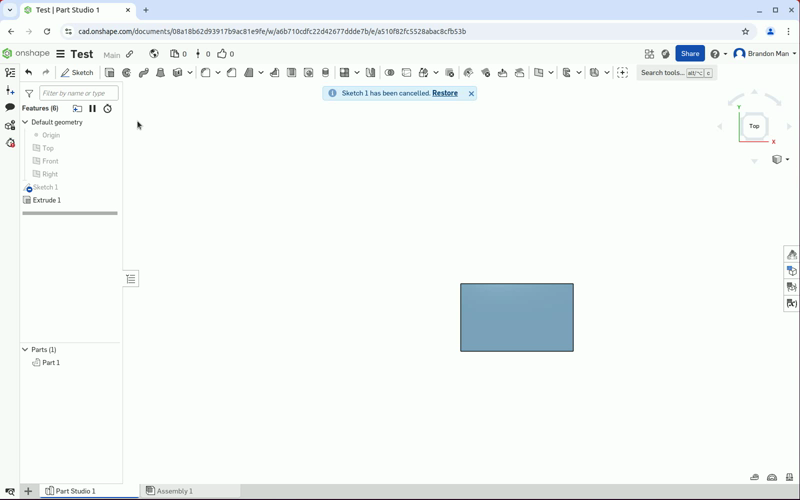
mouse_move(73, 189)
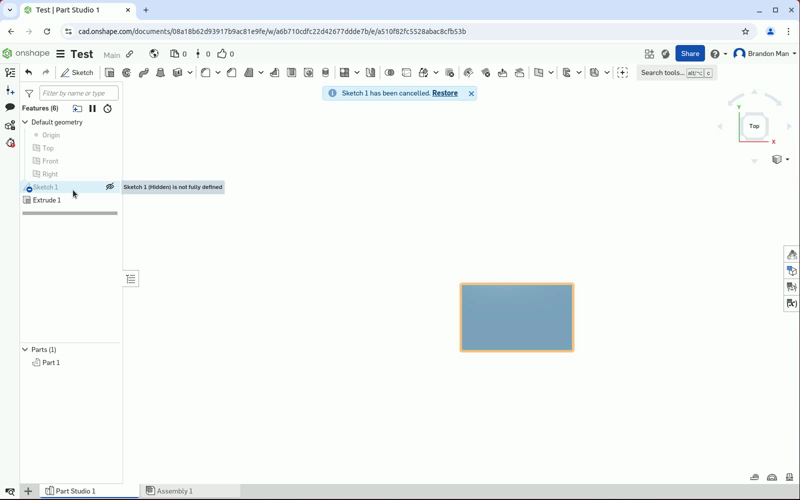
click(73, 189)
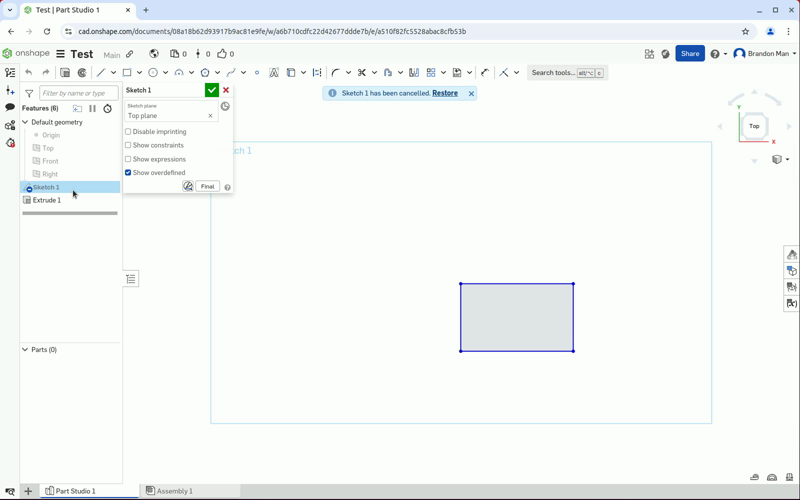
mouse_move(229, 92)
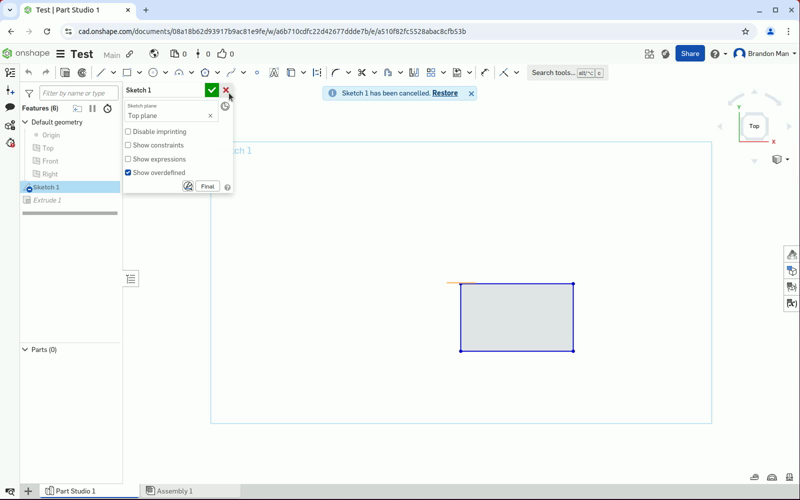
click(229, 92)
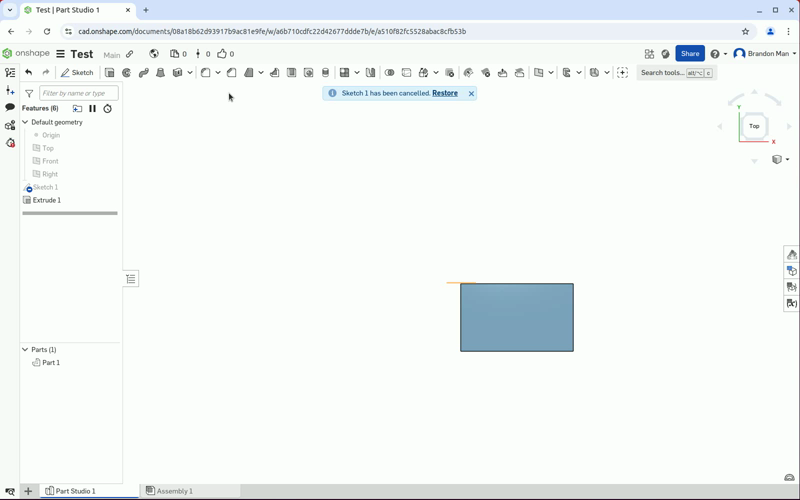
mouse_move(541, 75)
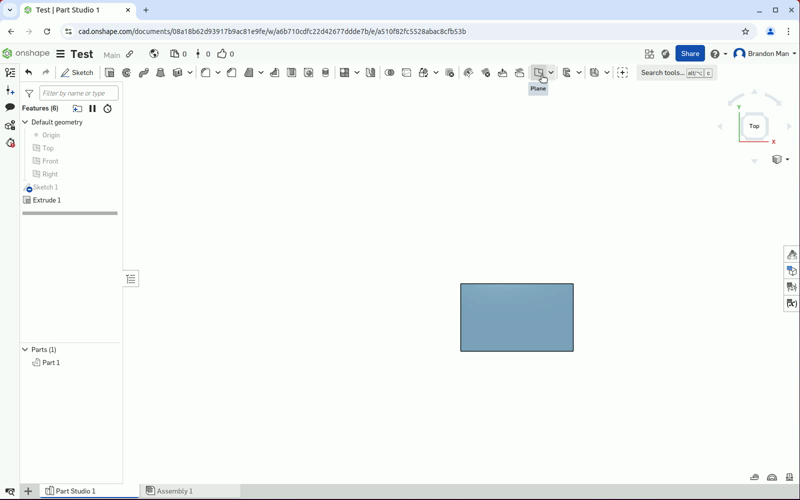
click(541, 75)
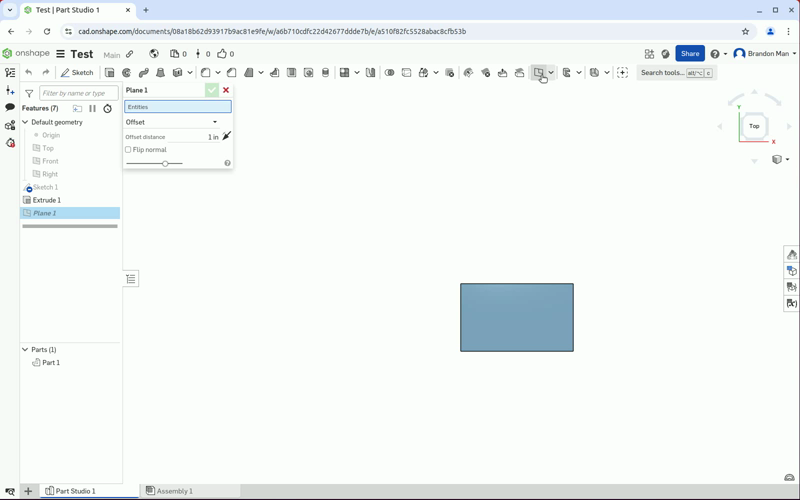
mouse_move(73, 150)
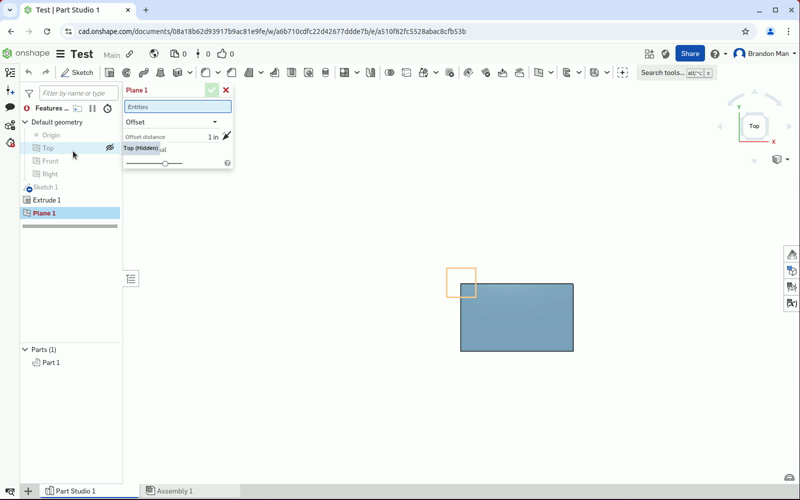
click(73, 150)
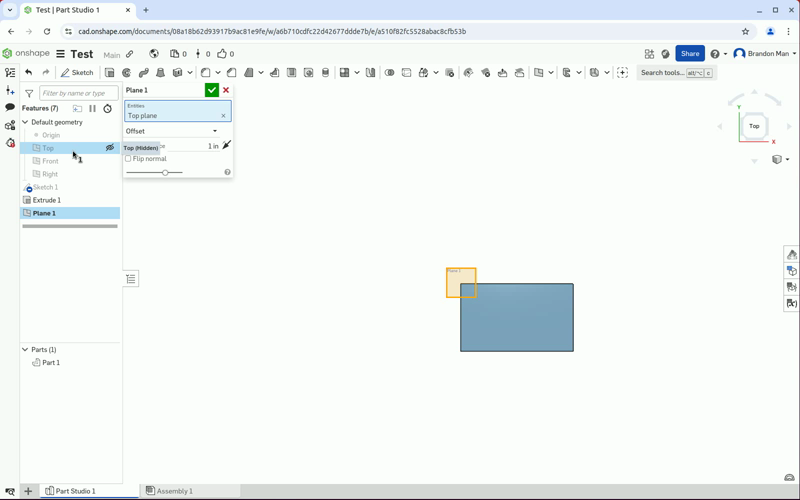
key(tab, 2)
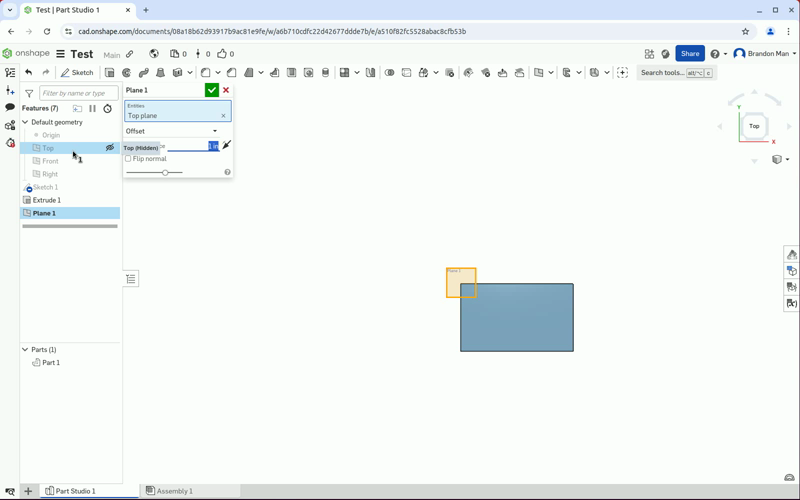
text(1.91)
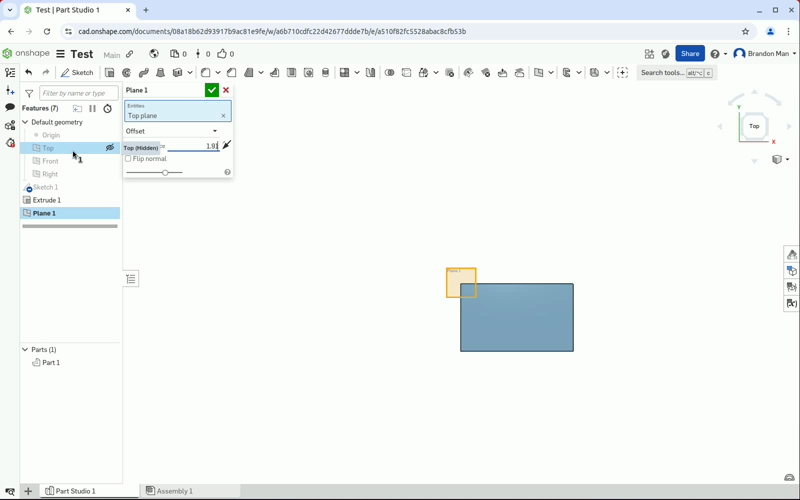
key(enter, 2)
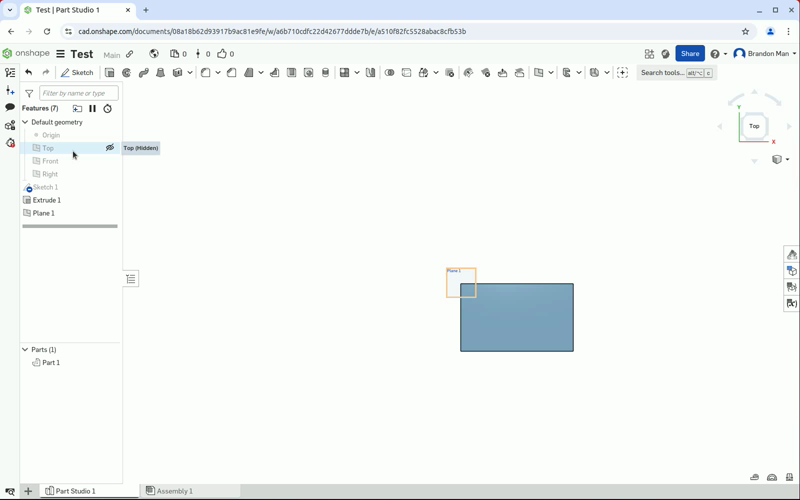
key(shift+s)
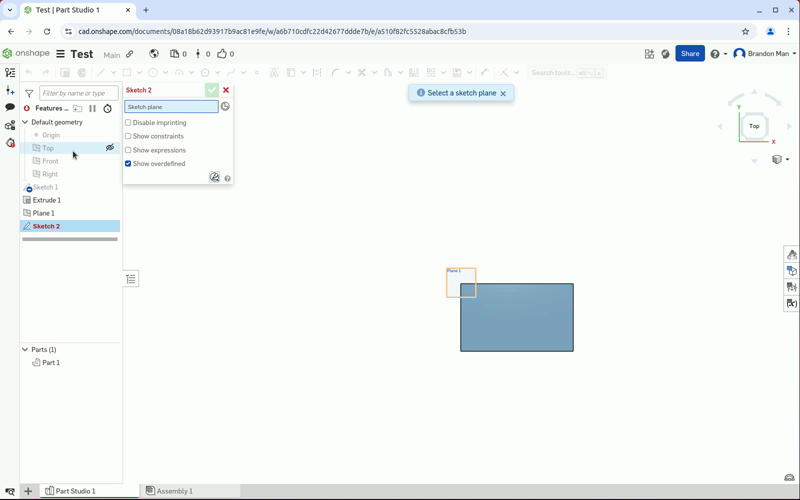
mouse_move(73, 215)
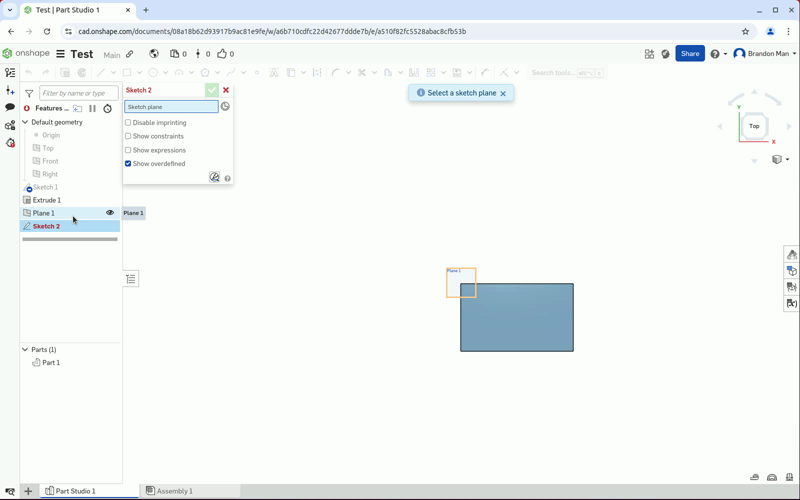
click(73, 215)
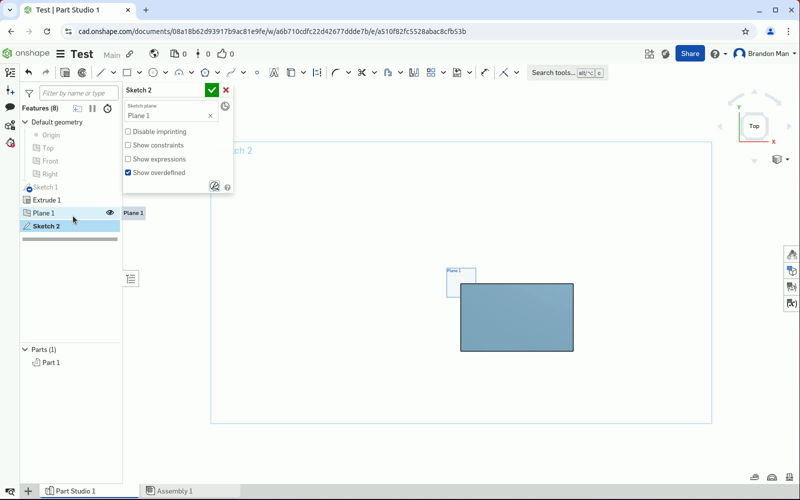
mouse_move(73, 352)
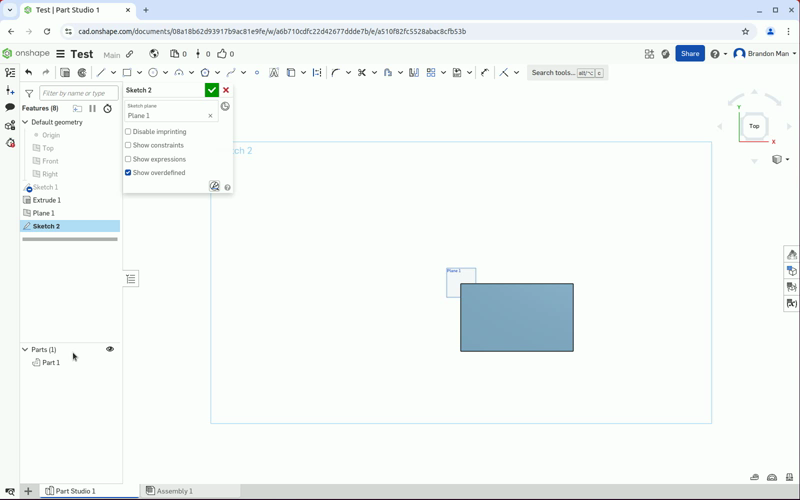
key(y)
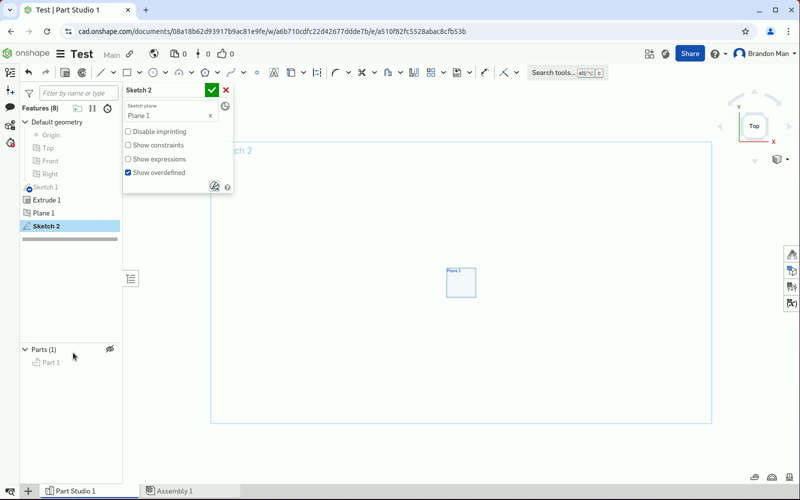
key(c)
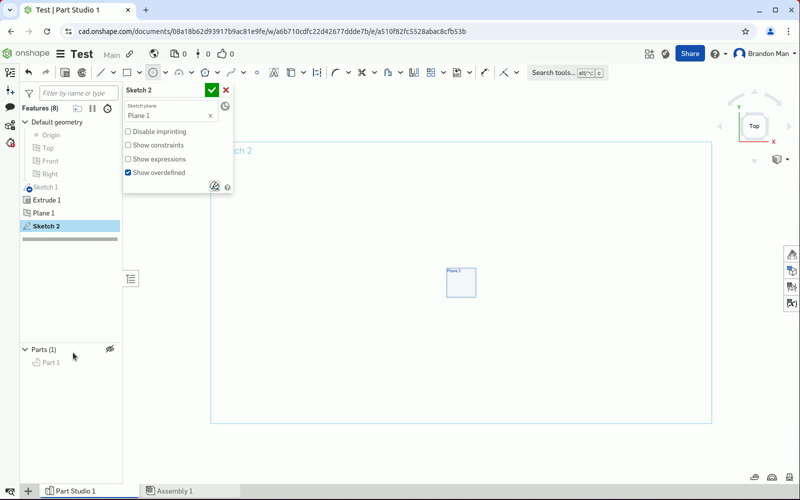
key_down(shift)
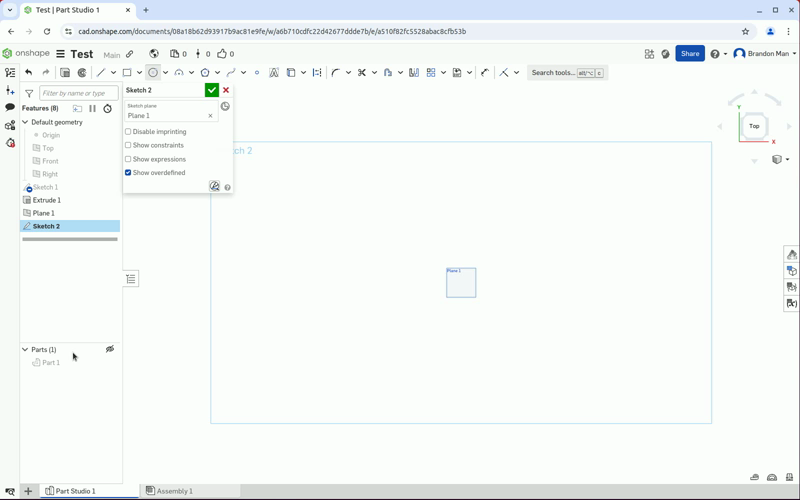
mouse_move(490, 316)
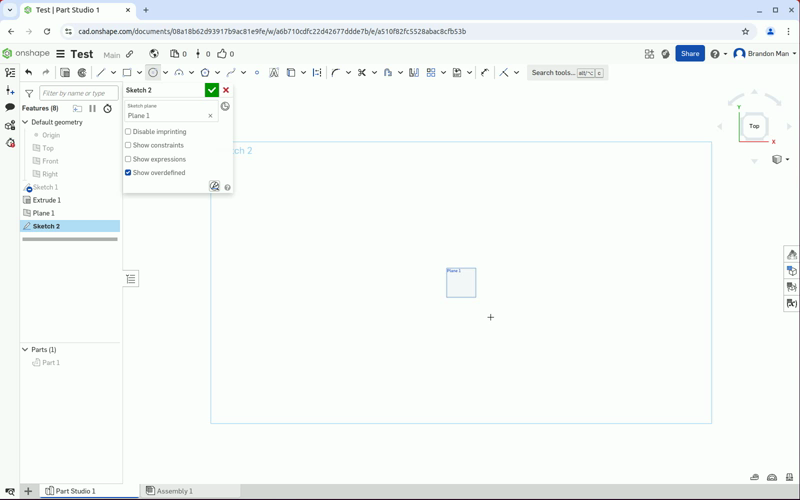
click(490, 316)
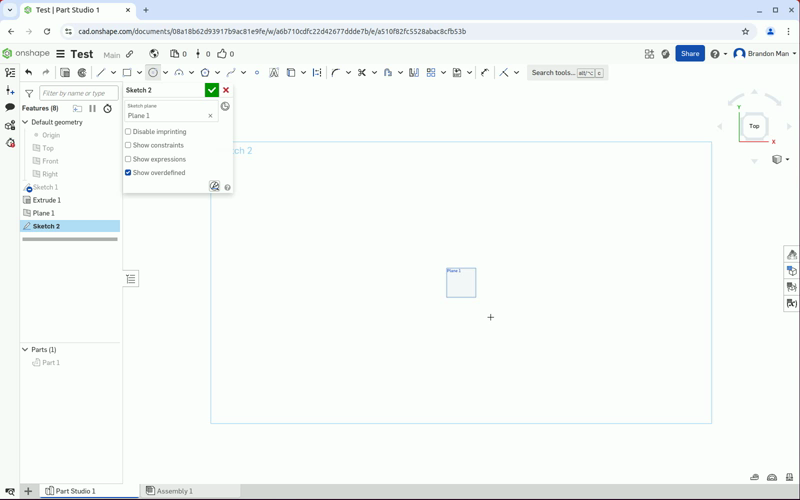
key_up(shift)
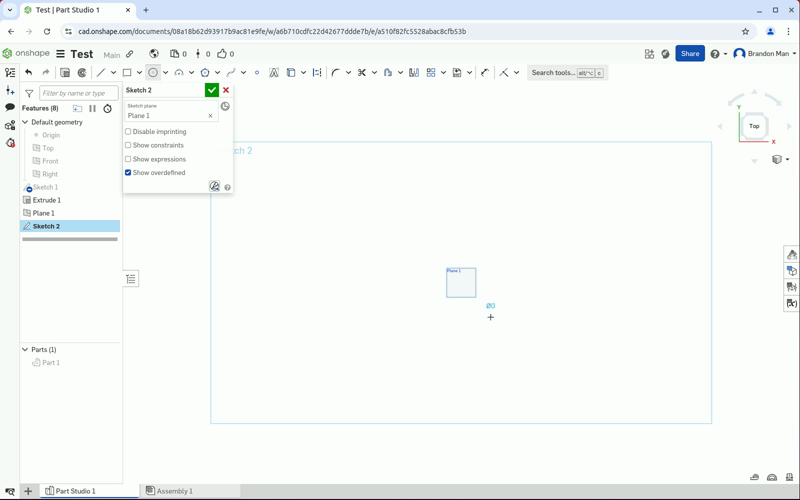
mouse_move(496, 316)
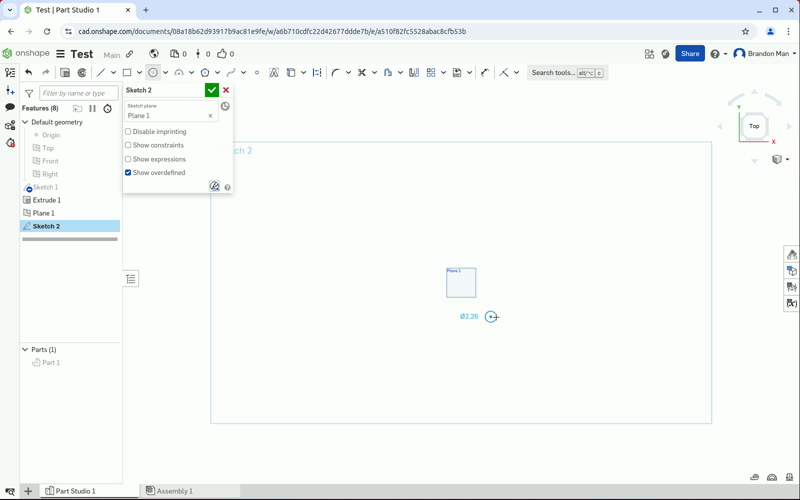
click(496, 316)
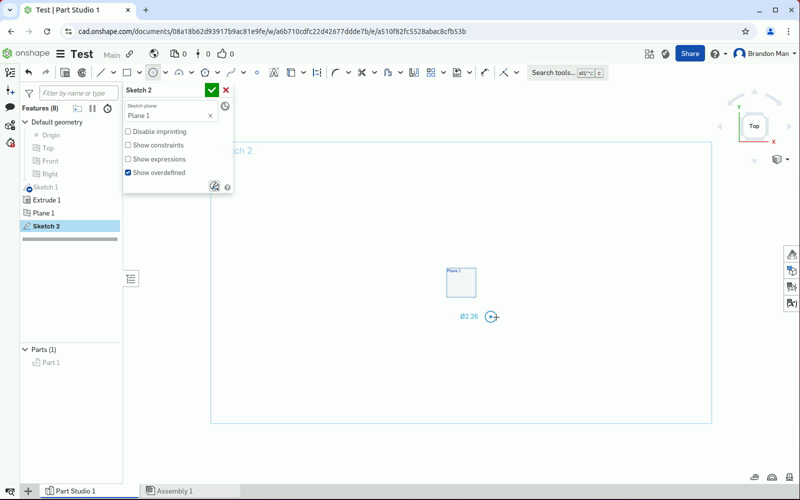
key(esc)
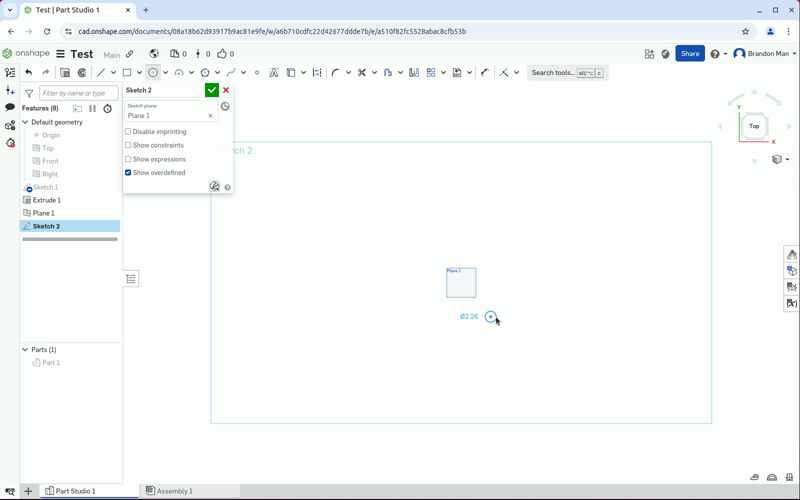
mouse_move(486, 314)
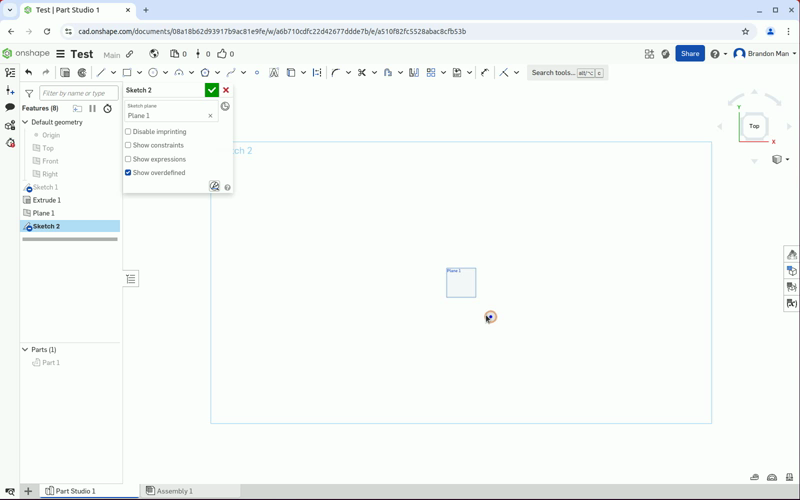
scroll(6)
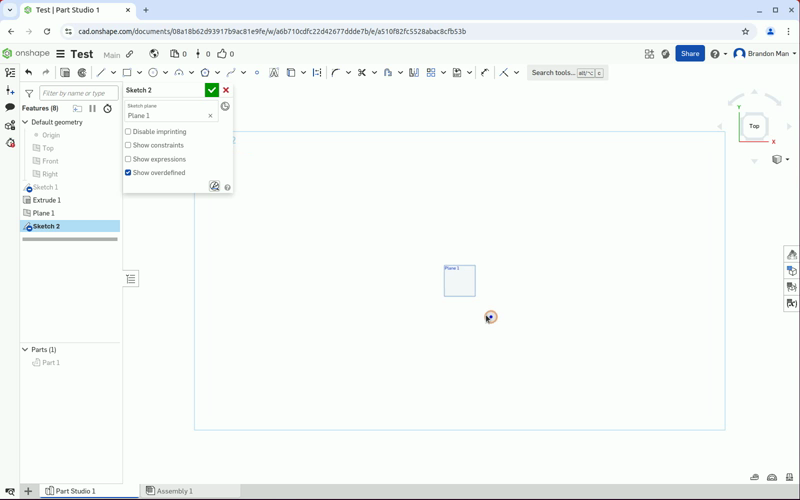
scroll(6)
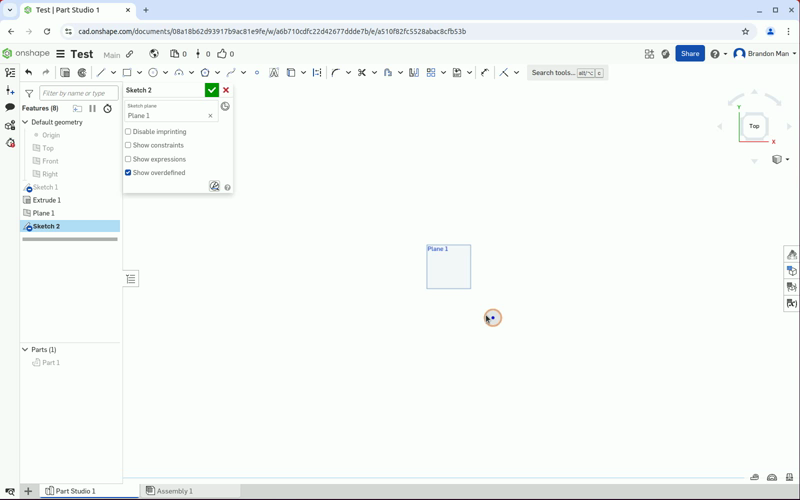
scroll(6)
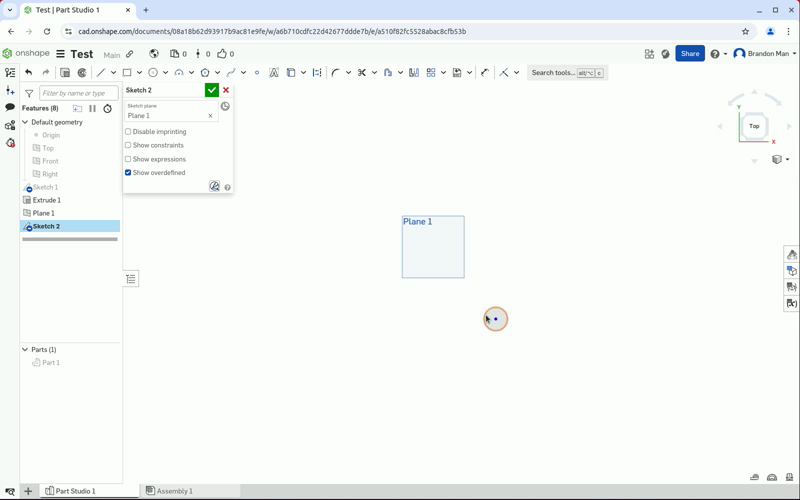
scroll(6)
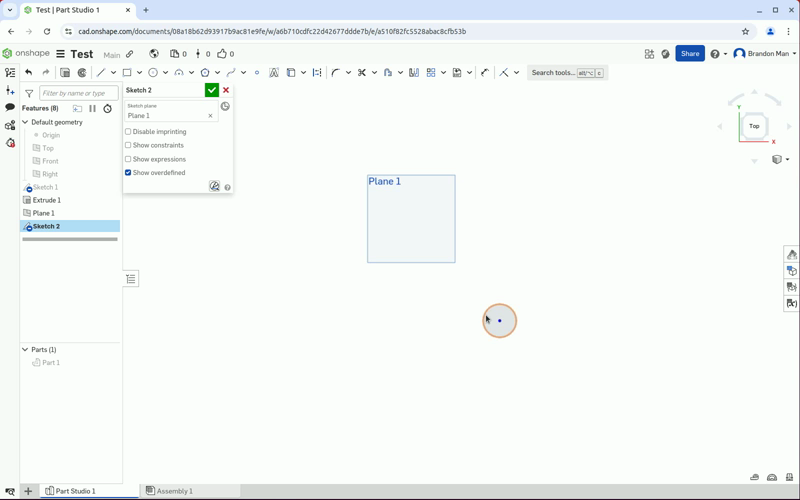
scroll(6)
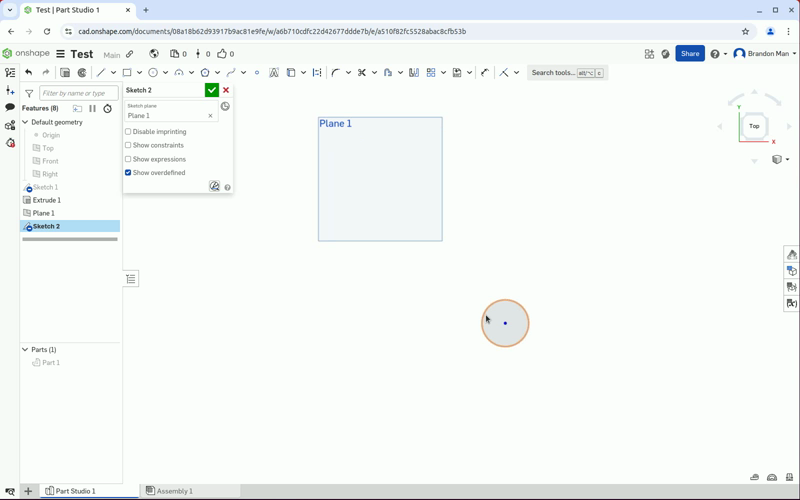
scroll(6)
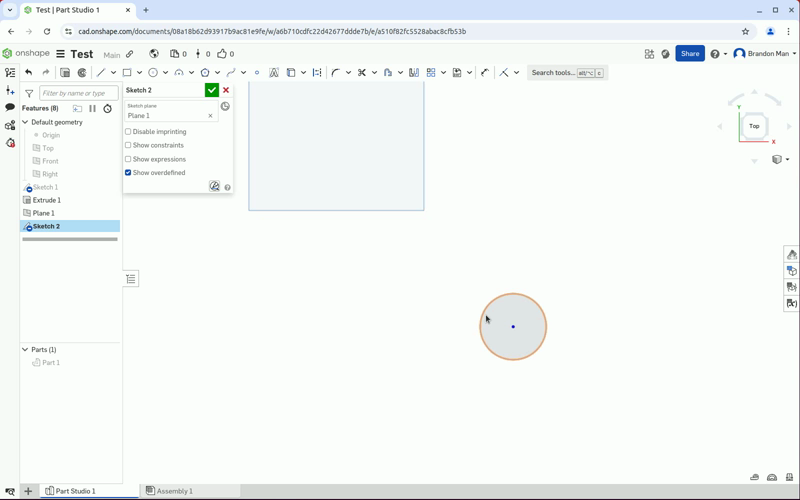
scroll(6)
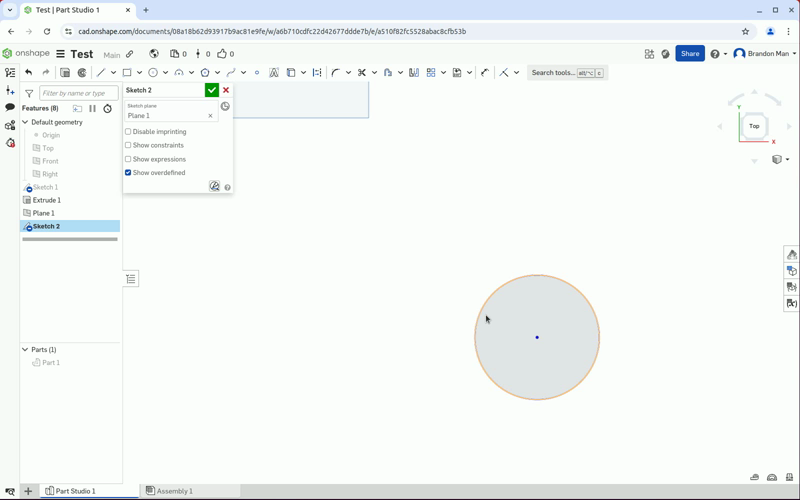
click(486, 314)
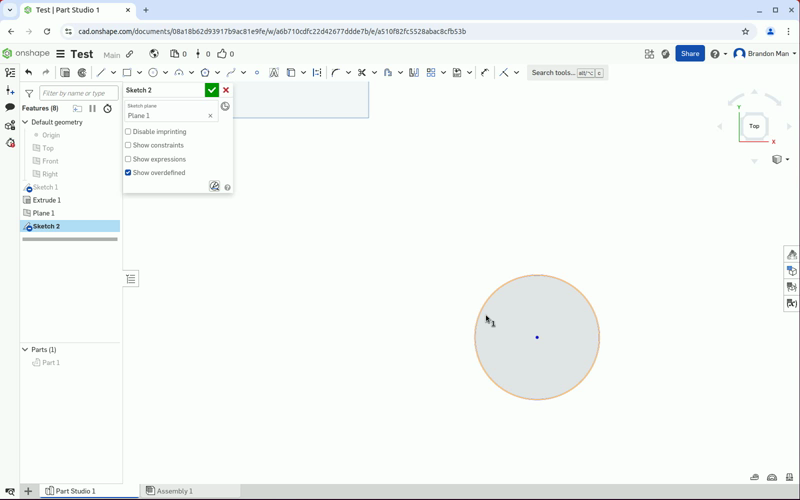
scroll(-6)
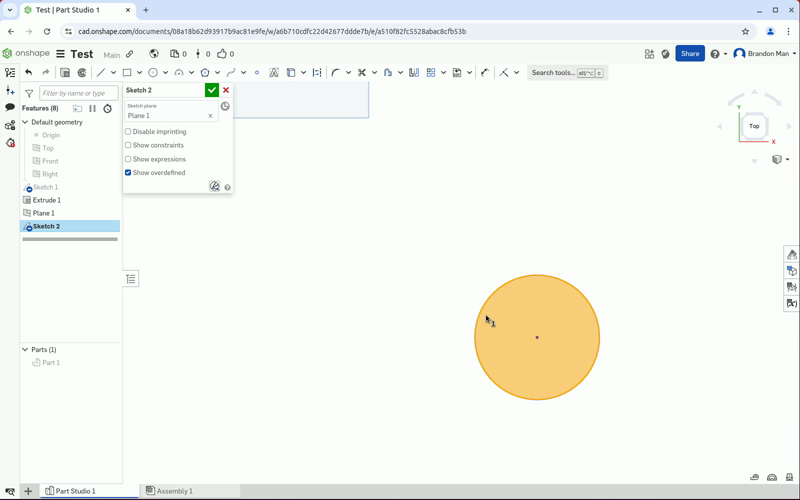
scroll(-6)
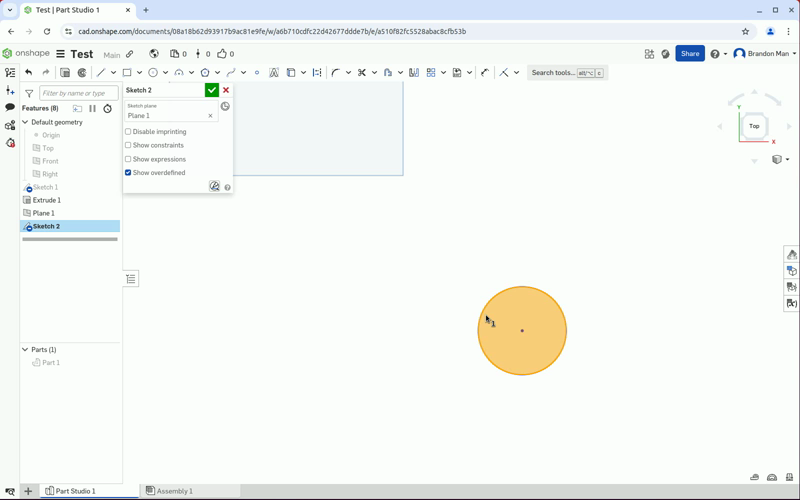
scroll(-6)
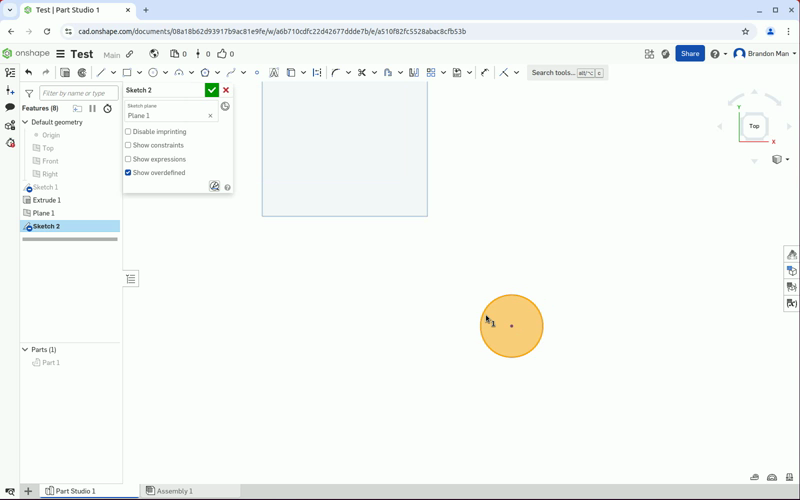
scroll(-6)
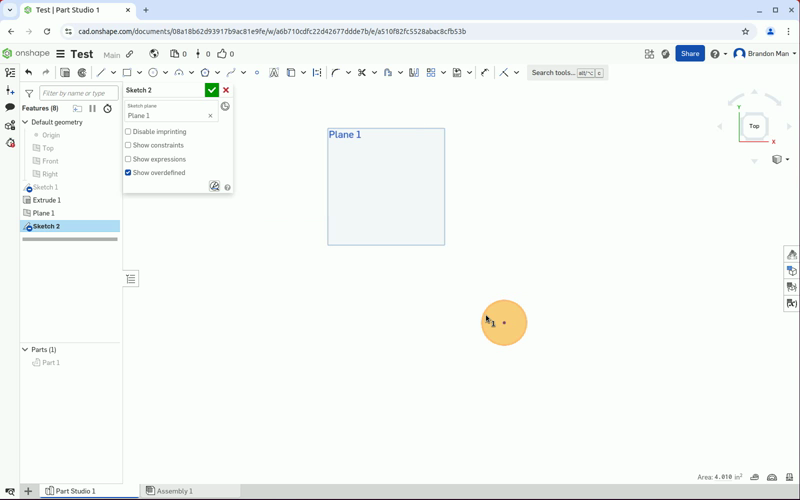
scroll(-6)
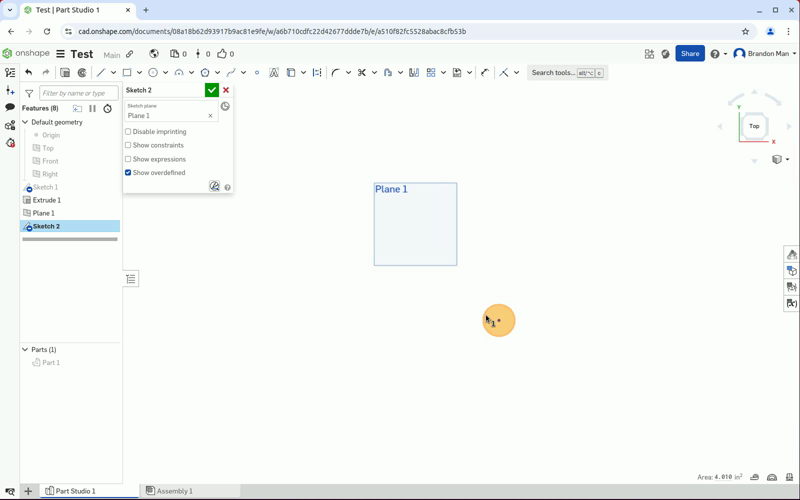
scroll(-6)
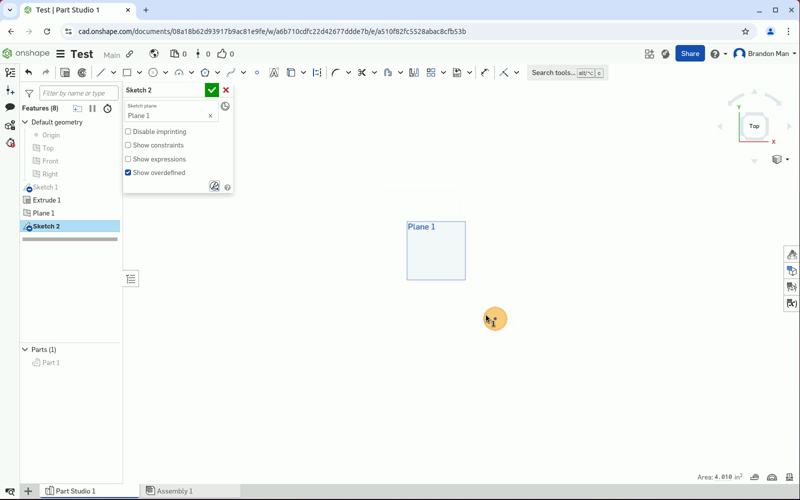
scroll(-6)
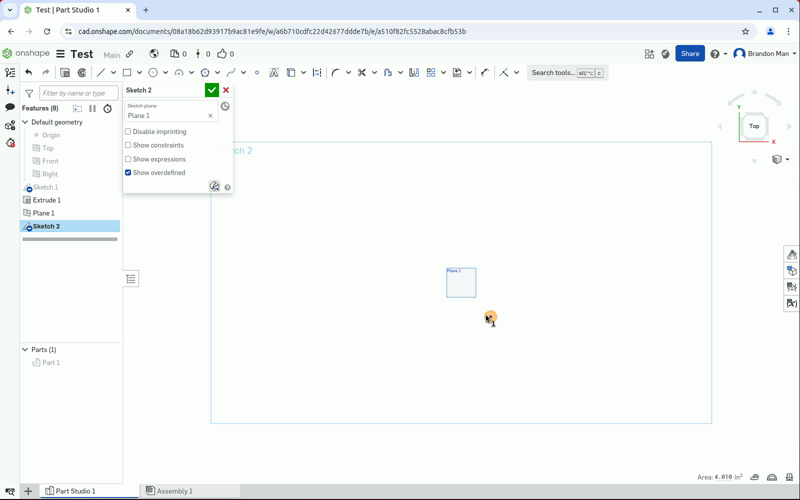
mouse_move(73, 352)
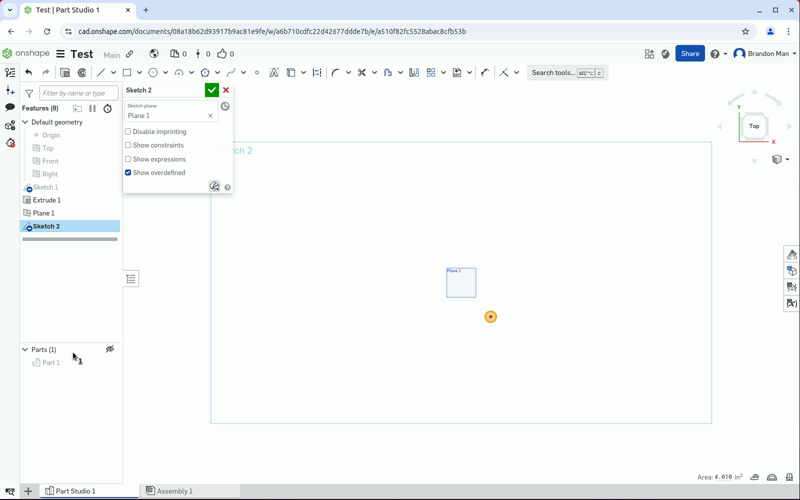
key(shift+y)
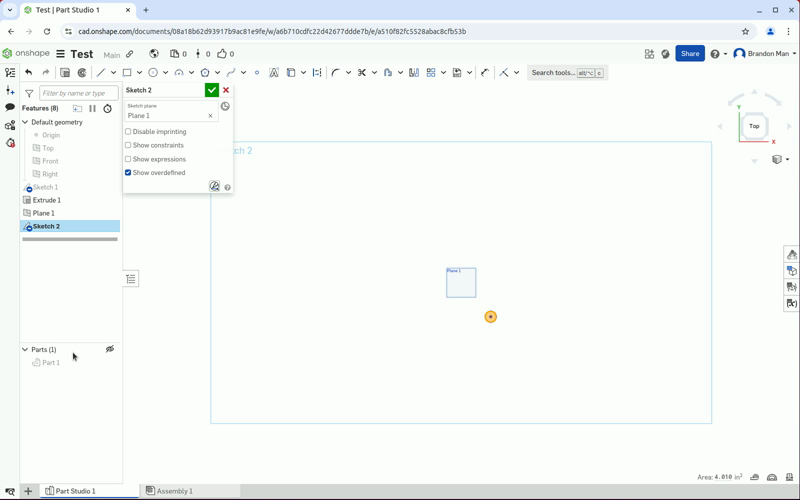
key(shift+e)
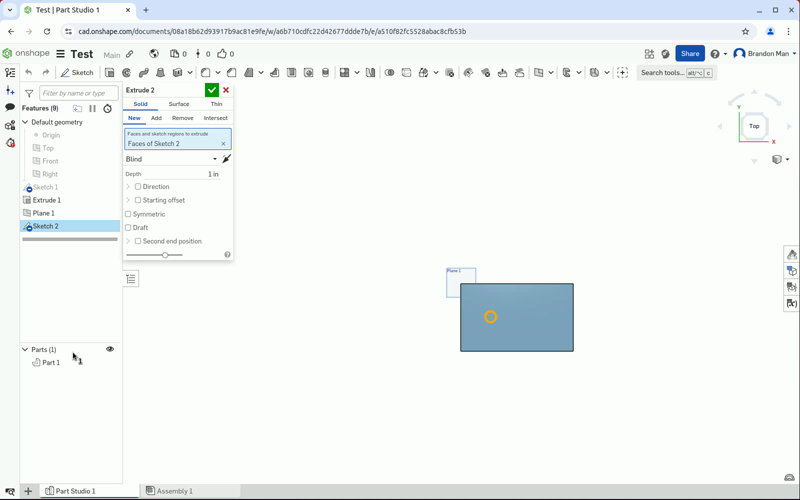
mouse_move(143, 106)
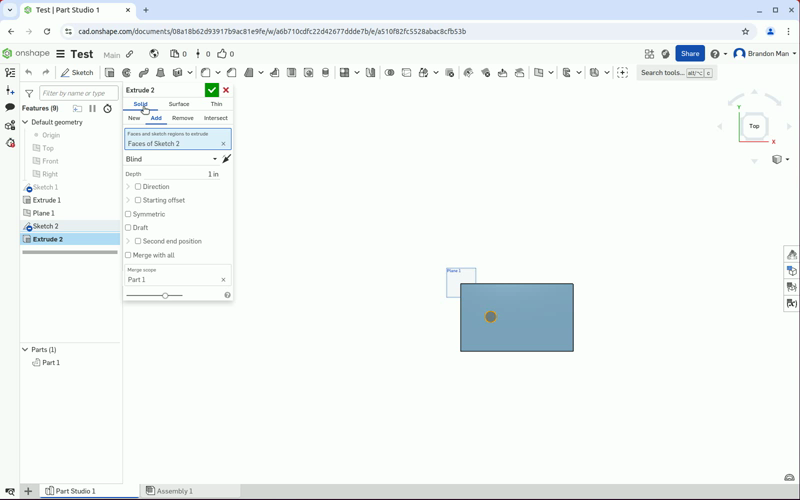
click(143, 106)
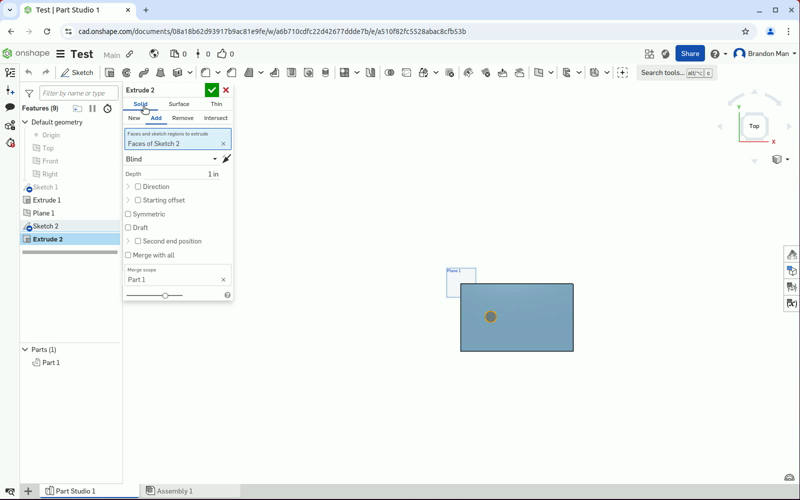
mouse_move(186, 120)
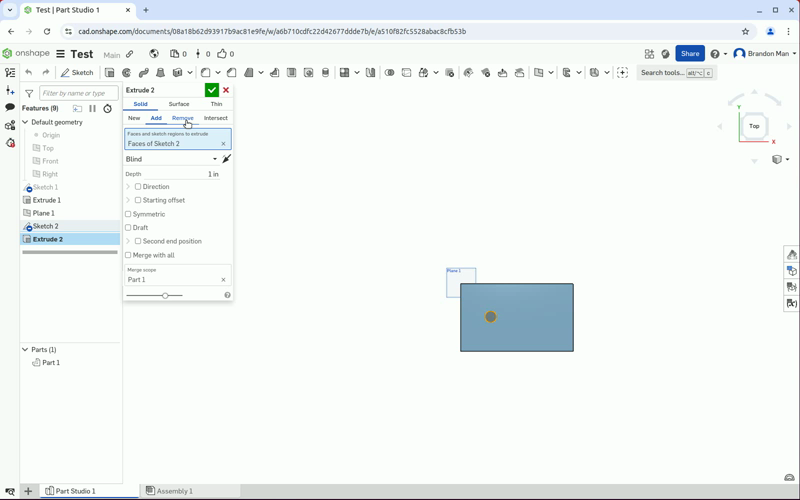
click(186, 120)
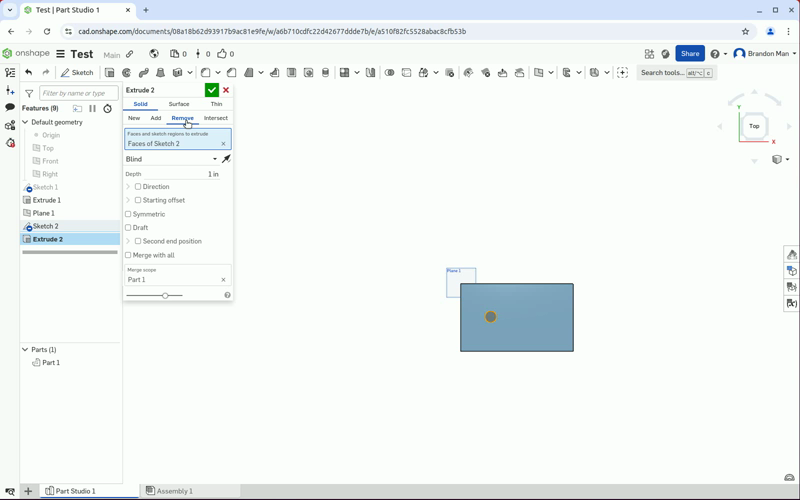
key(tab, 4)
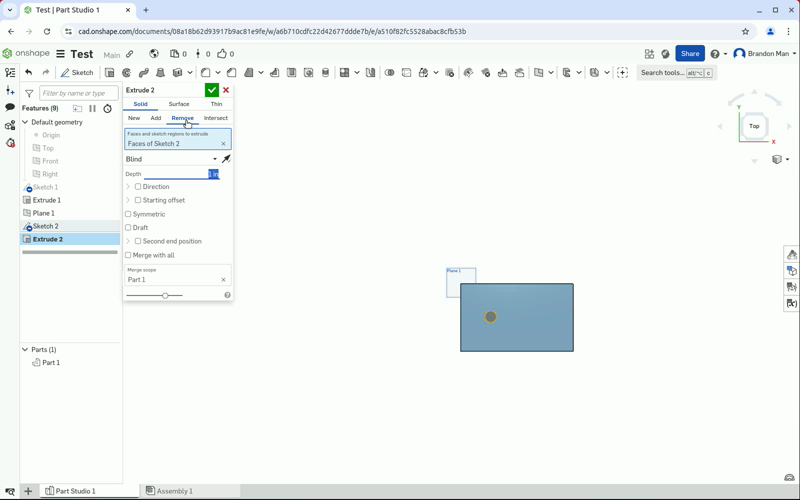
text(0.241)
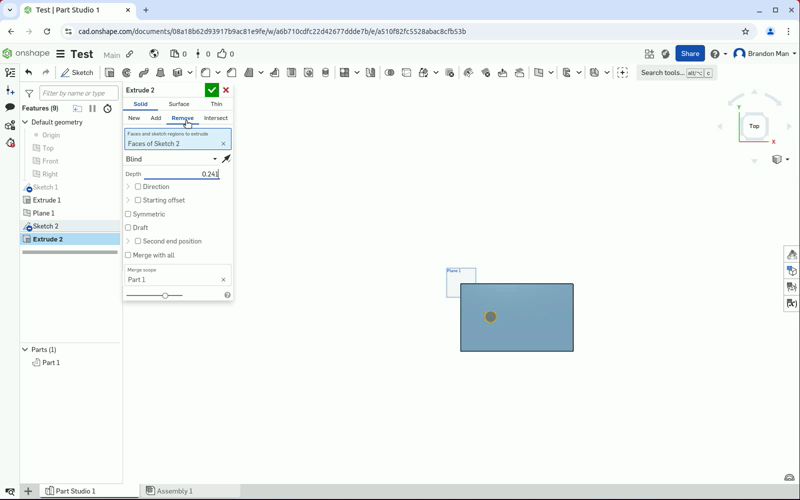
key(tab, 6)
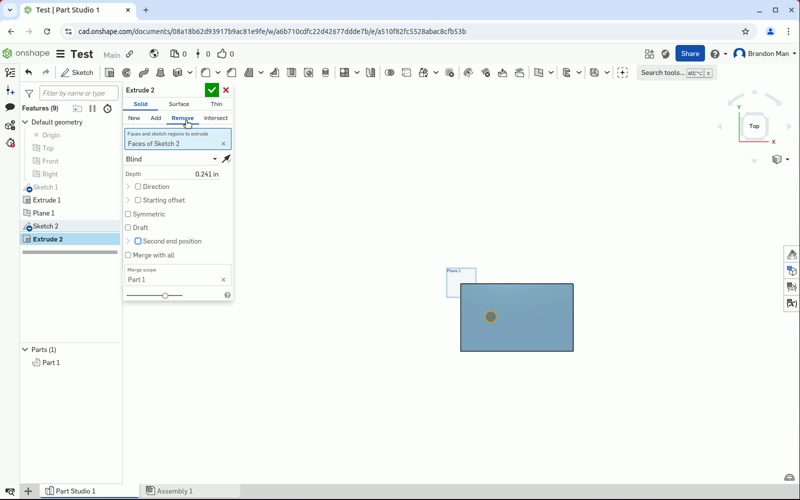
key(space)
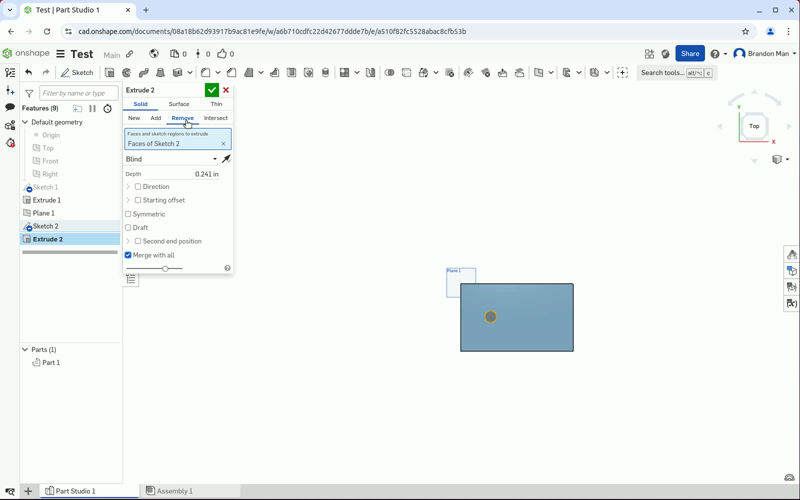
key(enter)
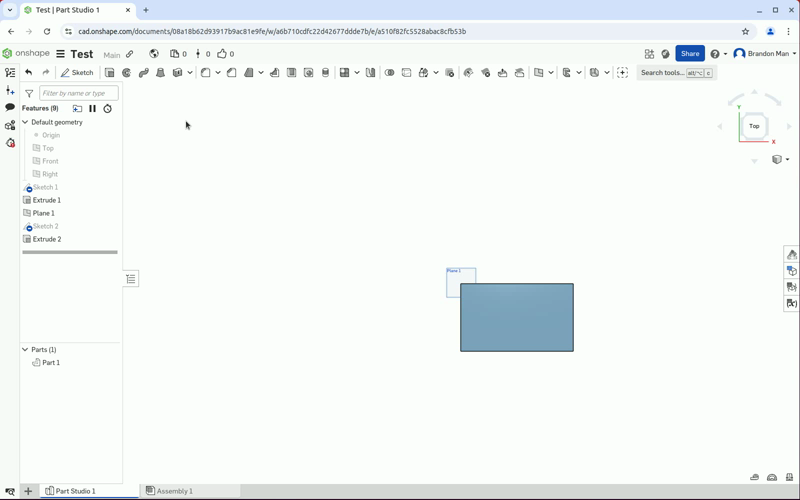
key(shift+h)
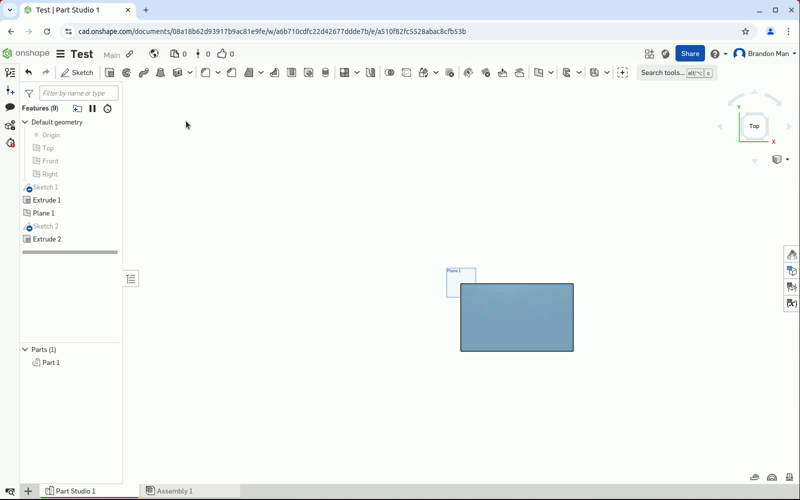
key(shift+h)
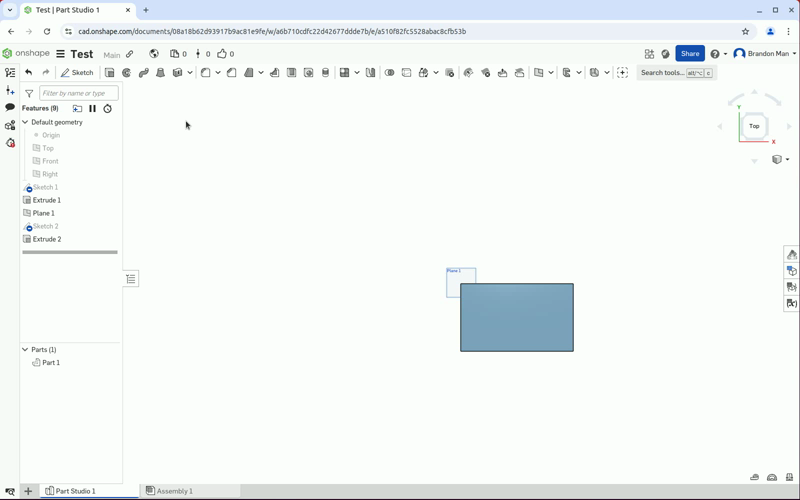
mouse_move(73, 189)
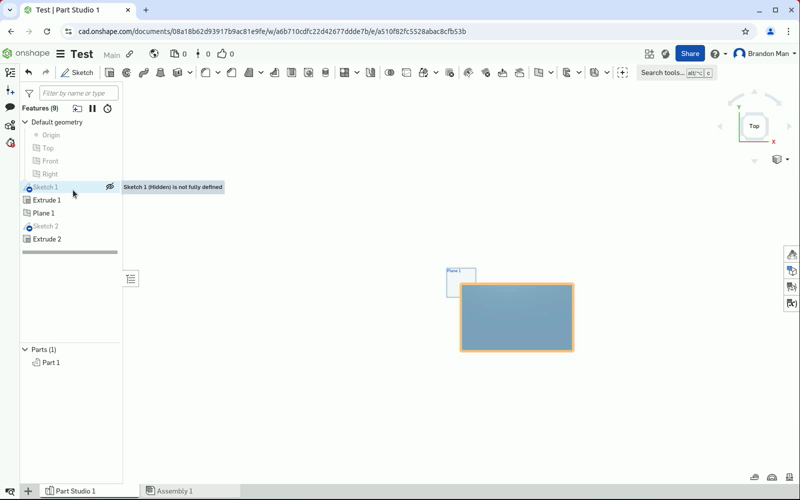
click(73, 189)
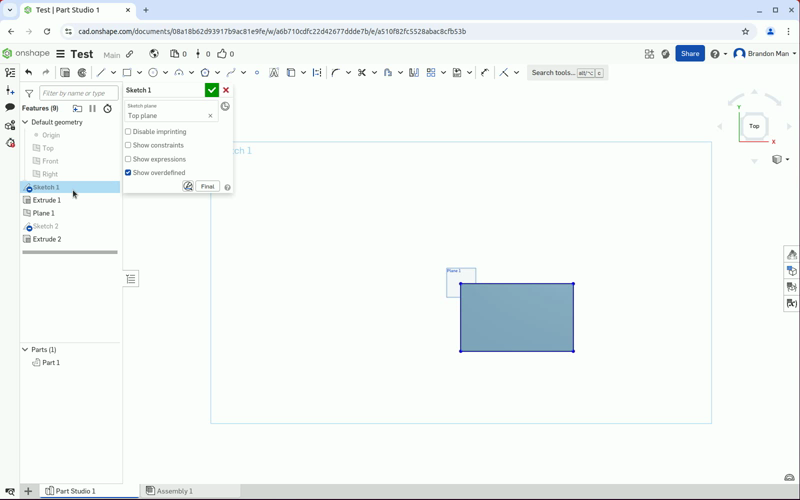
mouse_move(229, 92)
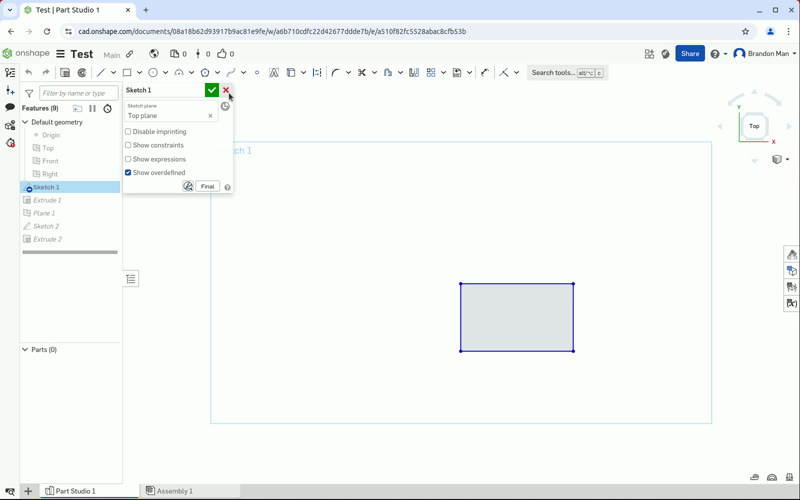
click(229, 92)
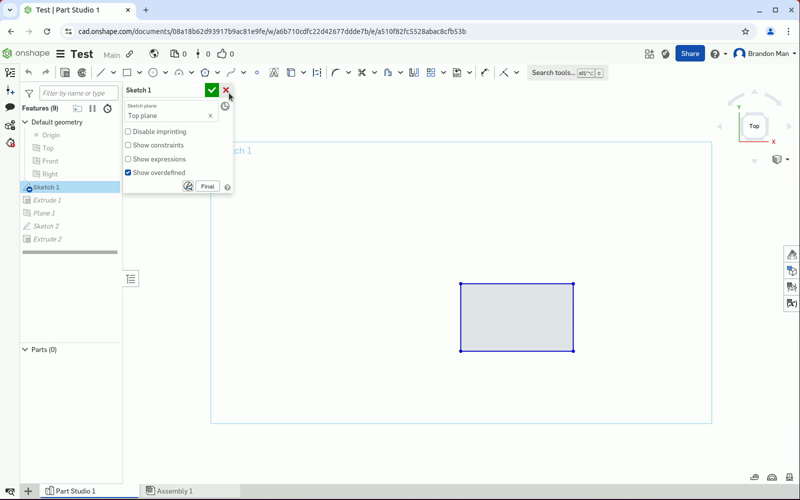
key(shift+s)
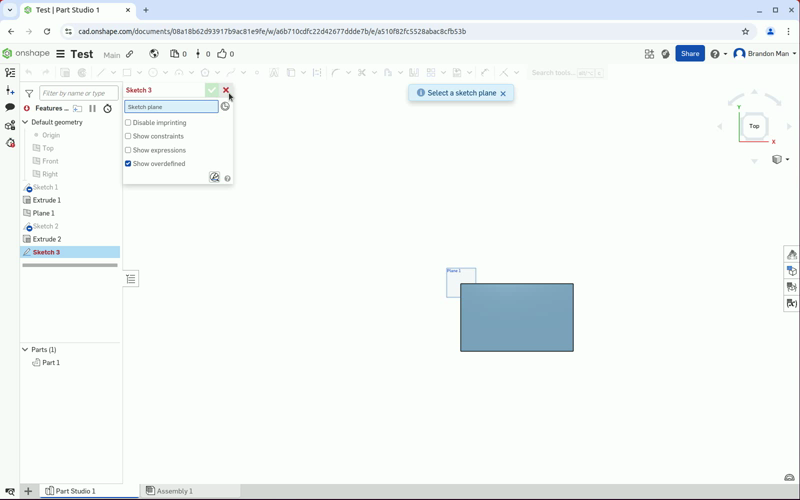
mouse_move(73, 215)
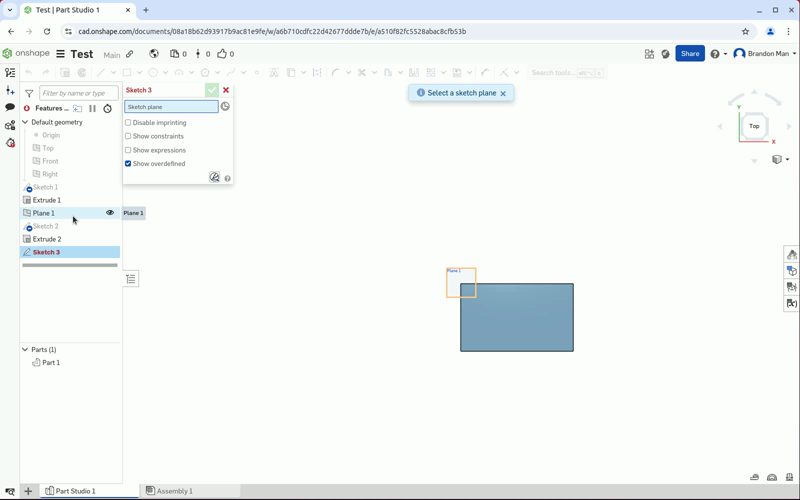
click(73, 215)
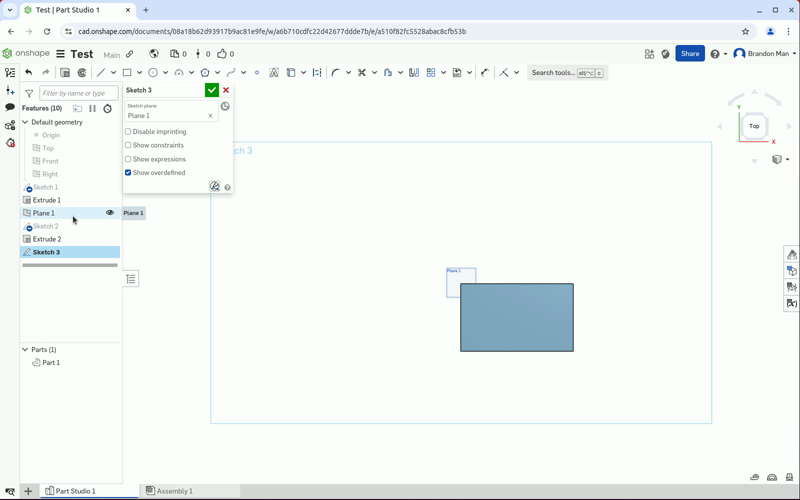
mouse_move(73, 352)
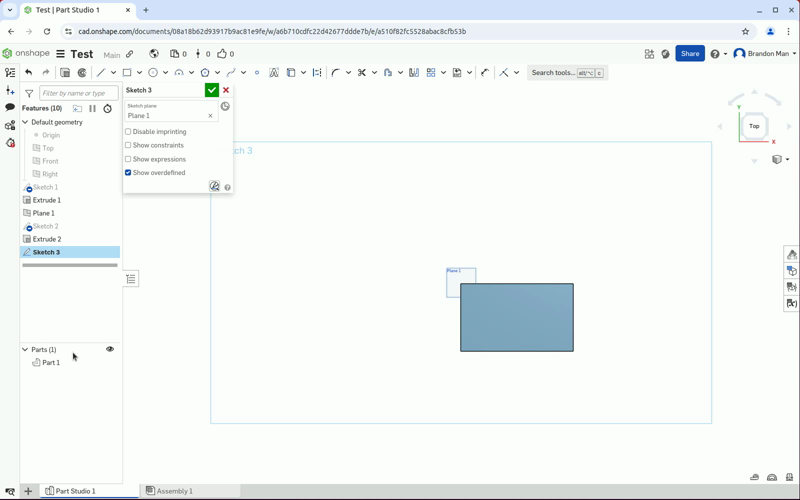
key(y)
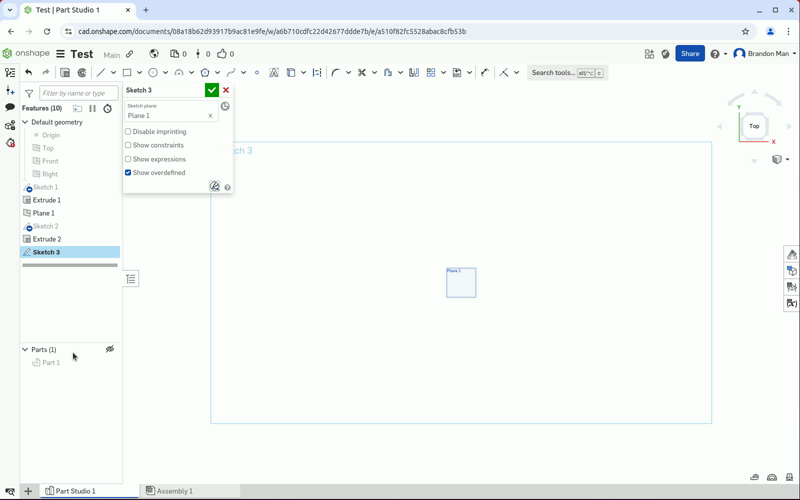
key(c)
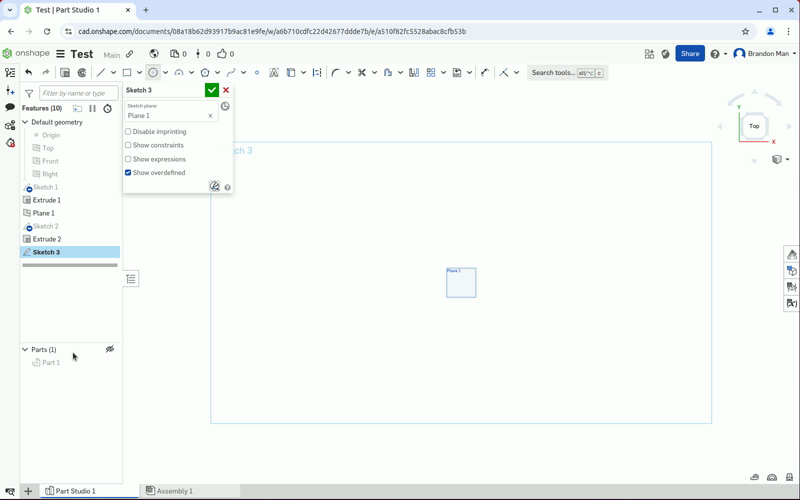
key_down(shift)
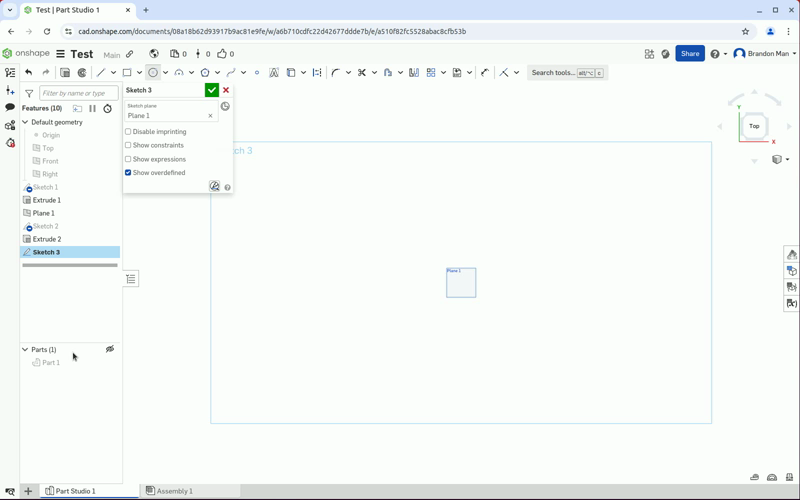
mouse_move(549, 316)
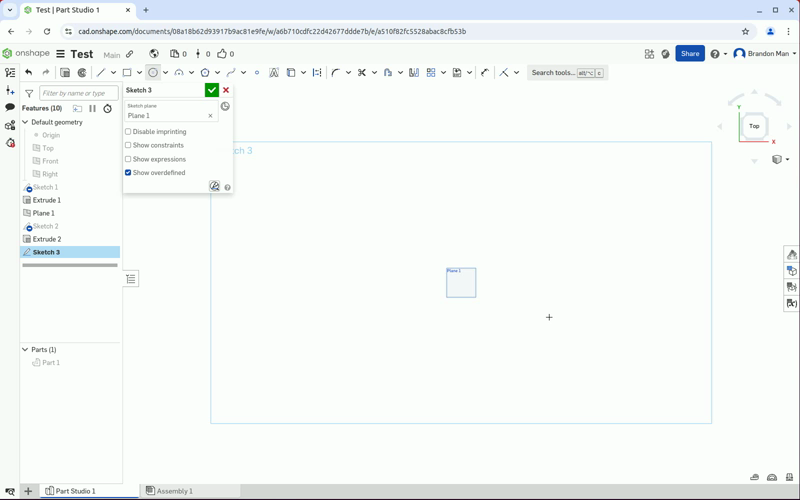
click(549, 316)
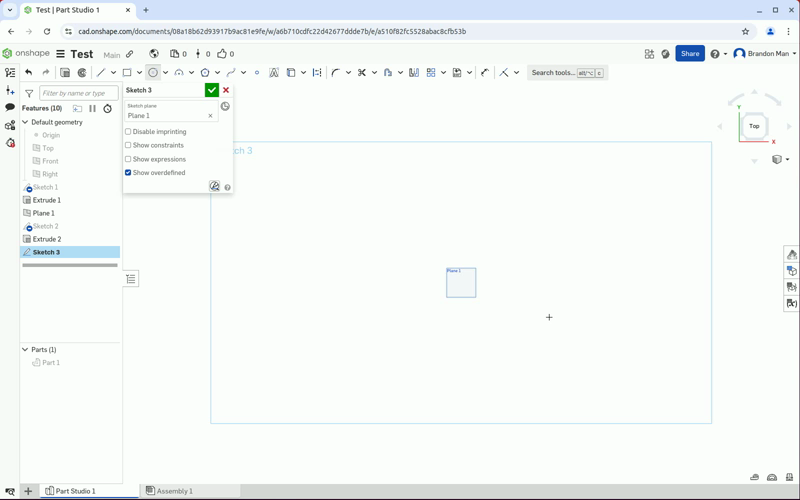
key_up(shift)
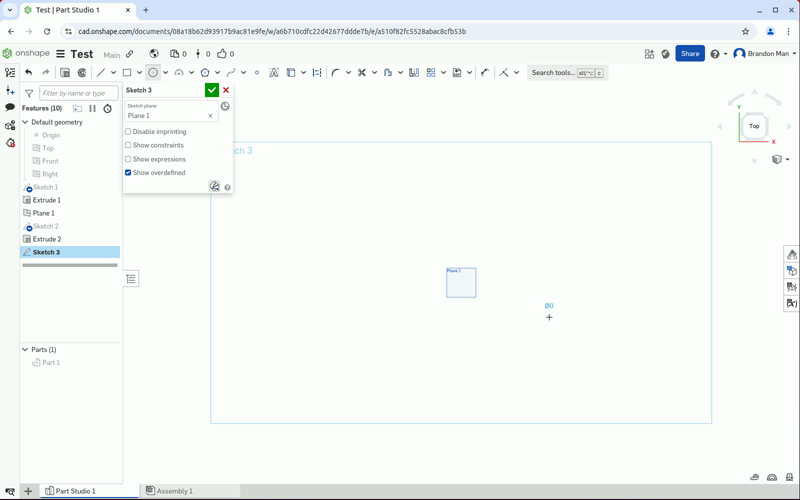
mouse_move(554, 316)
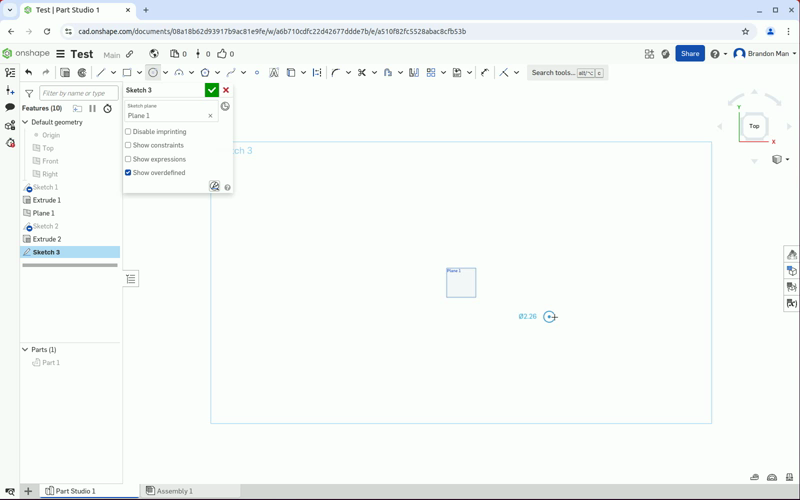
click(554, 316)
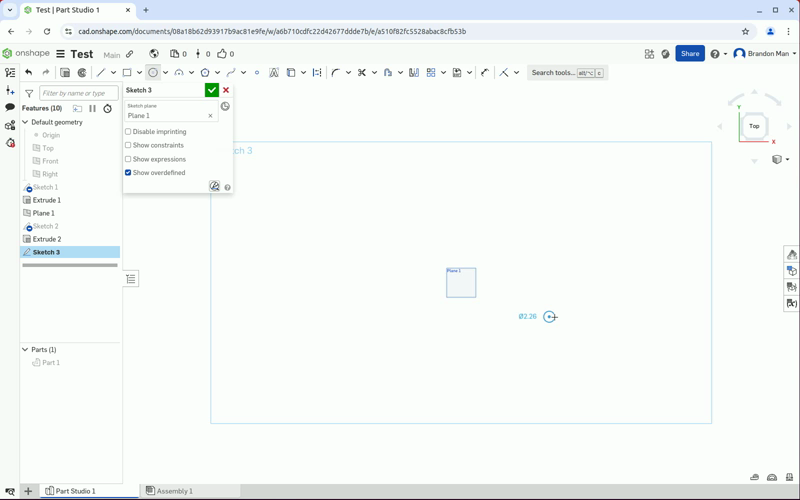
key(esc)
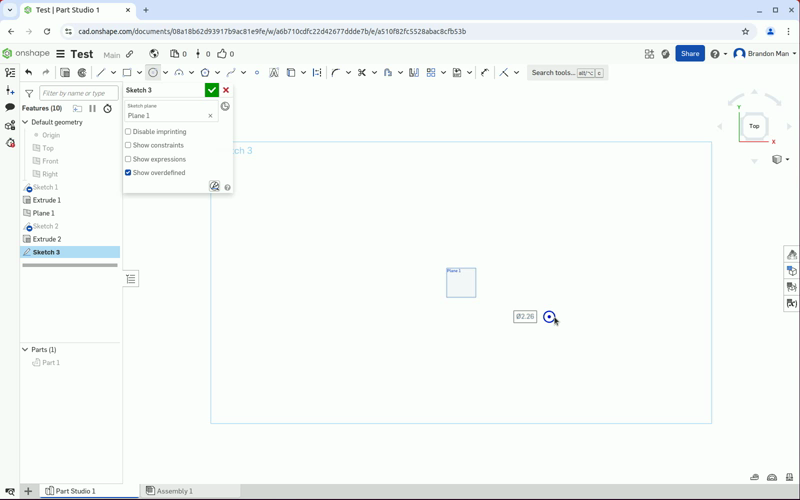
mouse_move(551, 312)
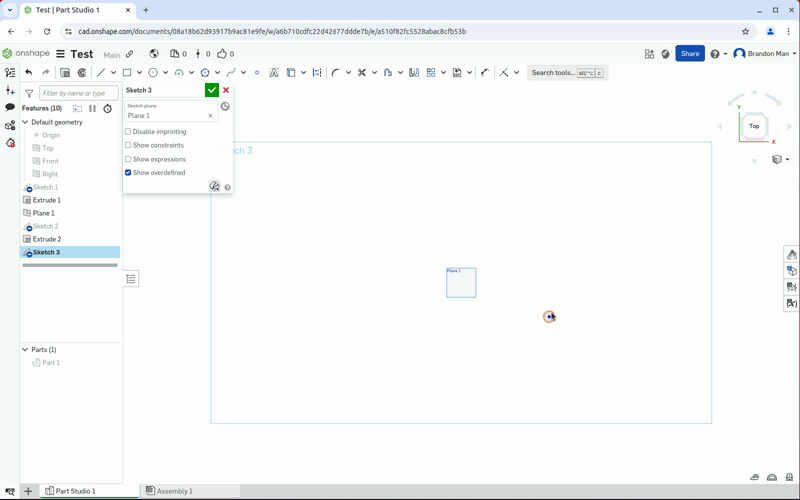
scroll(6)
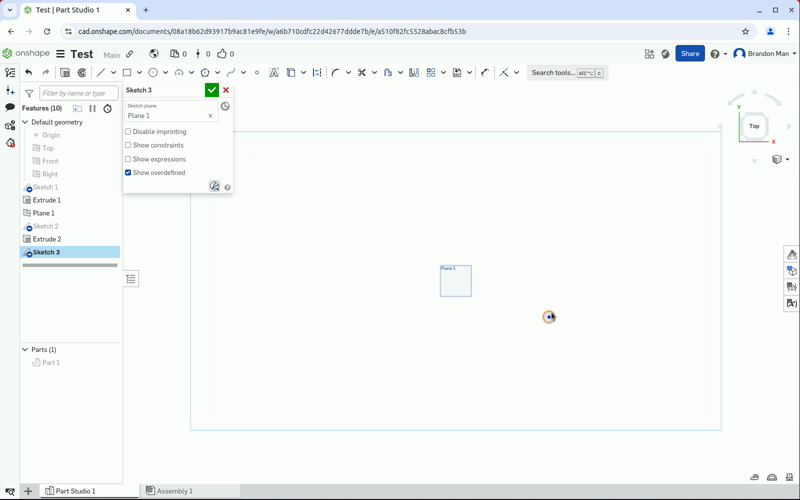
scroll(6)
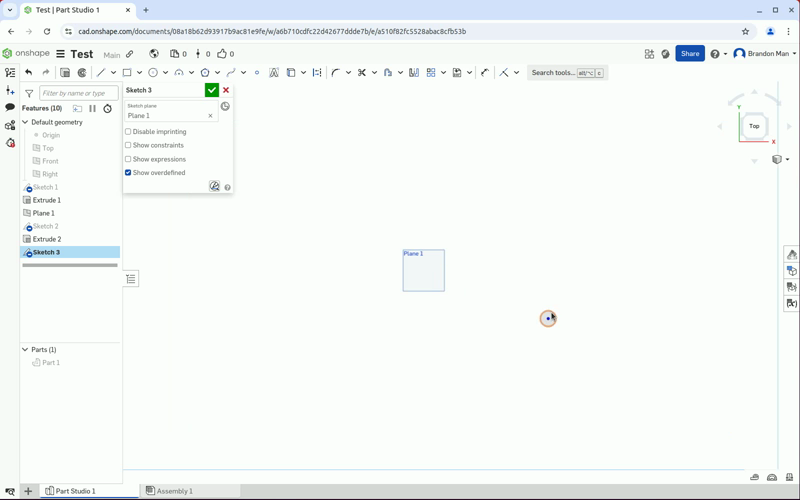
scroll(6)
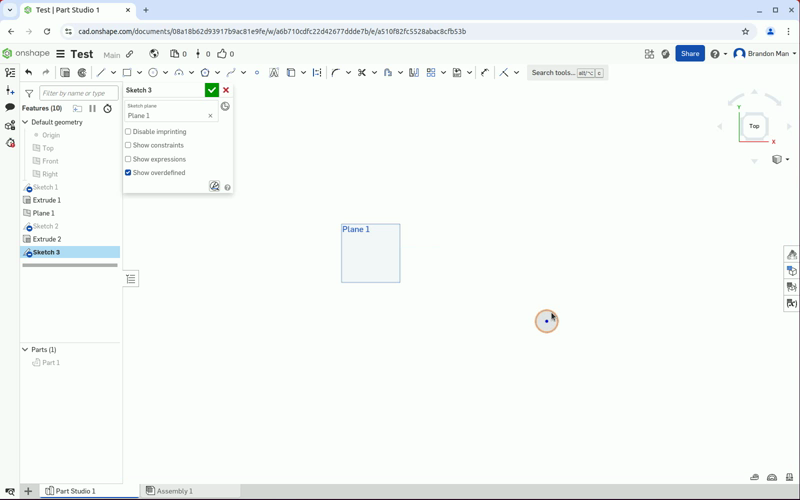
scroll(6)
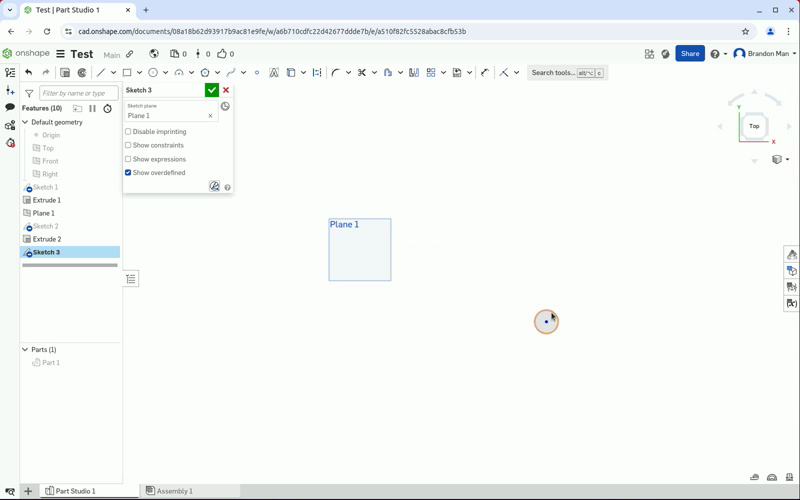
scroll(6)
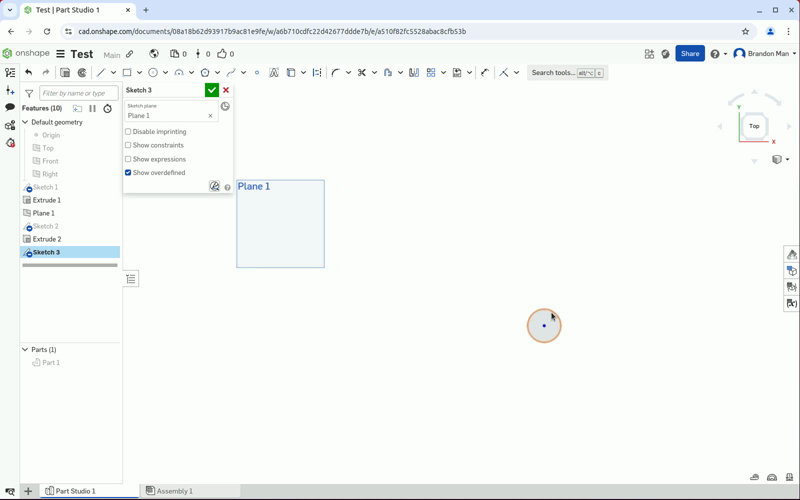
scroll(6)
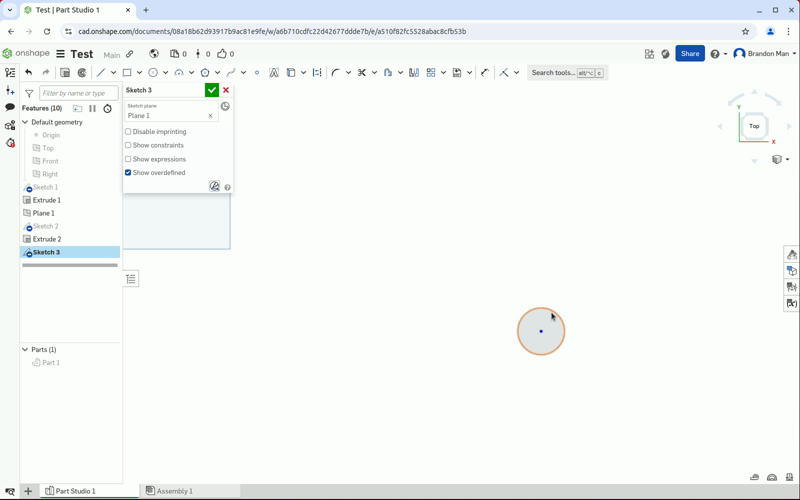
scroll(6)
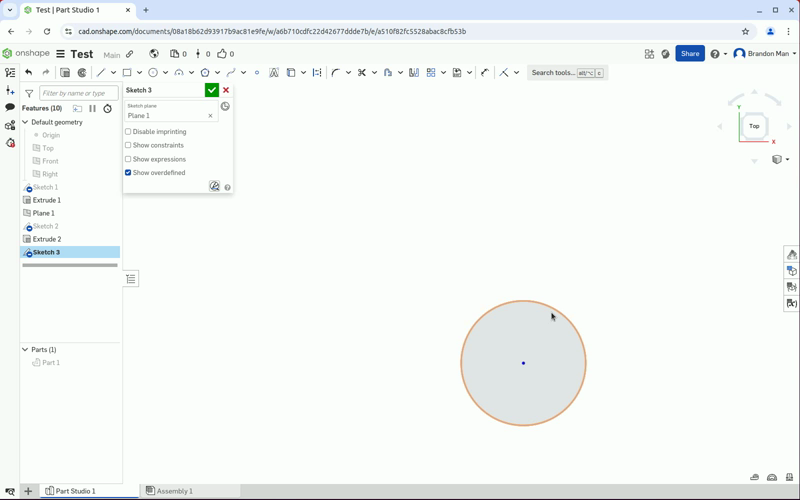
click(551, 312)
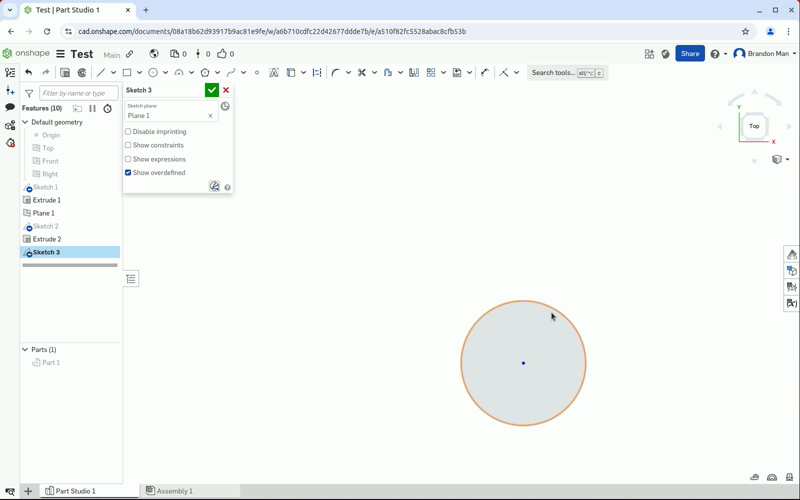
scroll(-6)
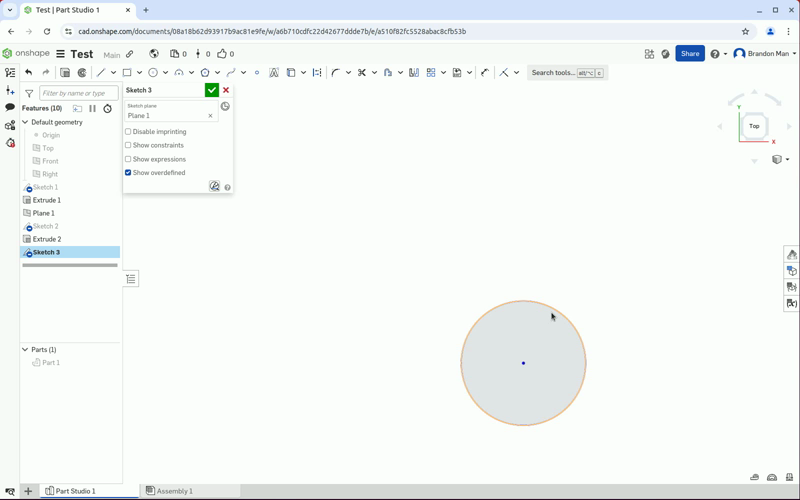
scroll(-6)
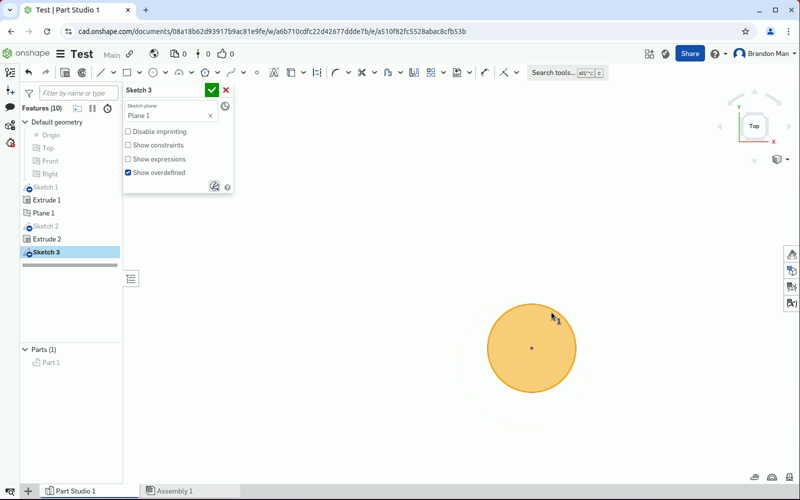
scroll(-6)
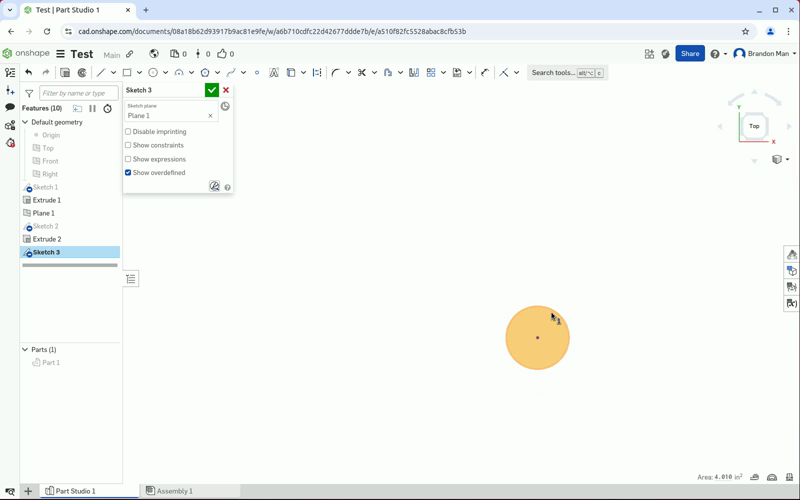
scroll(-6)
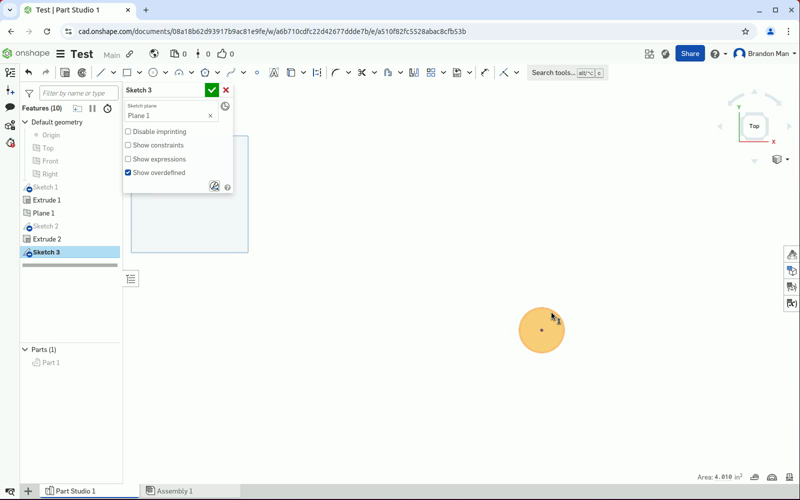
scroll(-6)
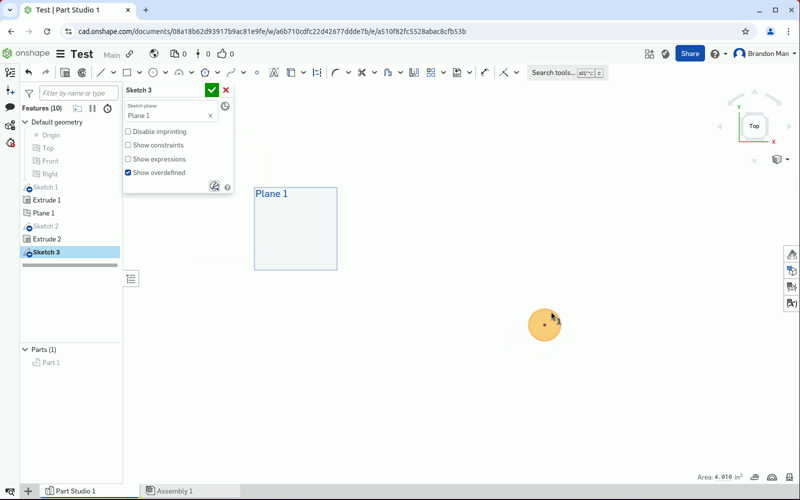
scroll(-6)
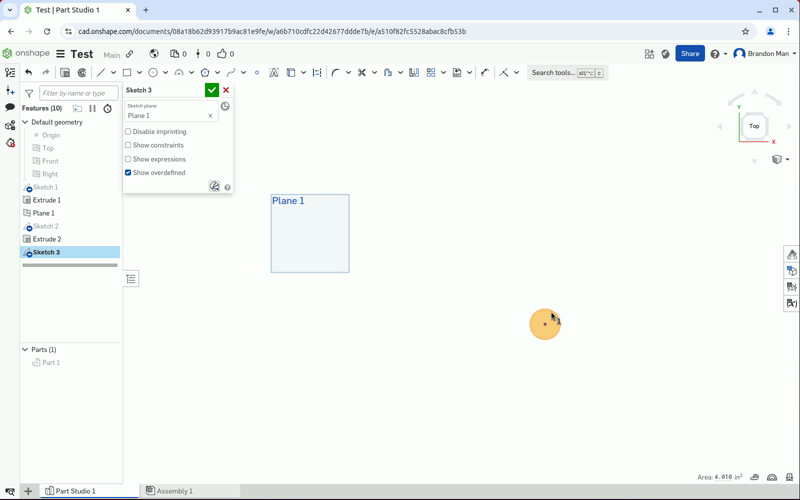
scroll(-6)
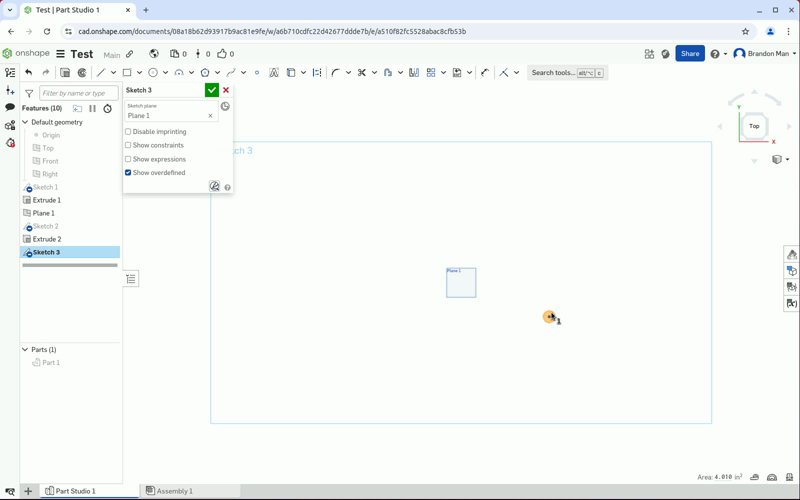
mouse_move(73, 352)
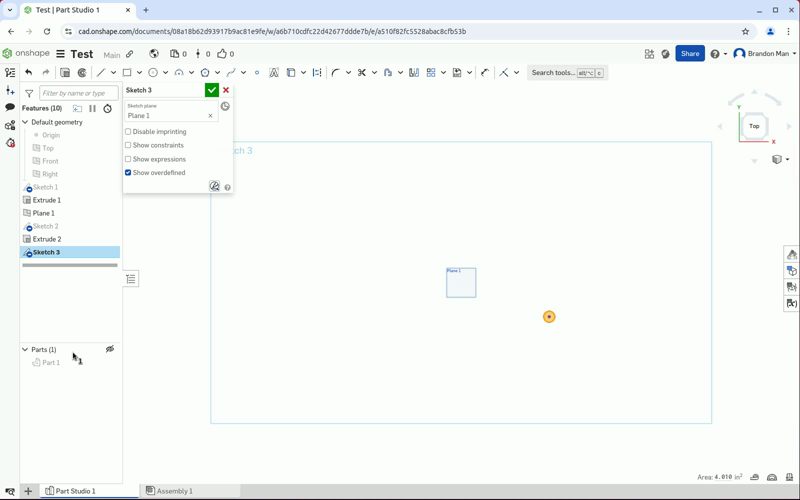
key(shift+y)
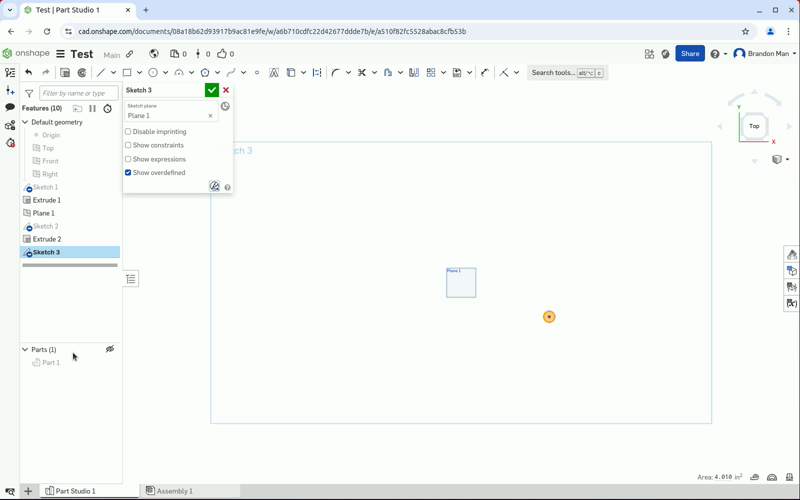
key(shift+e)
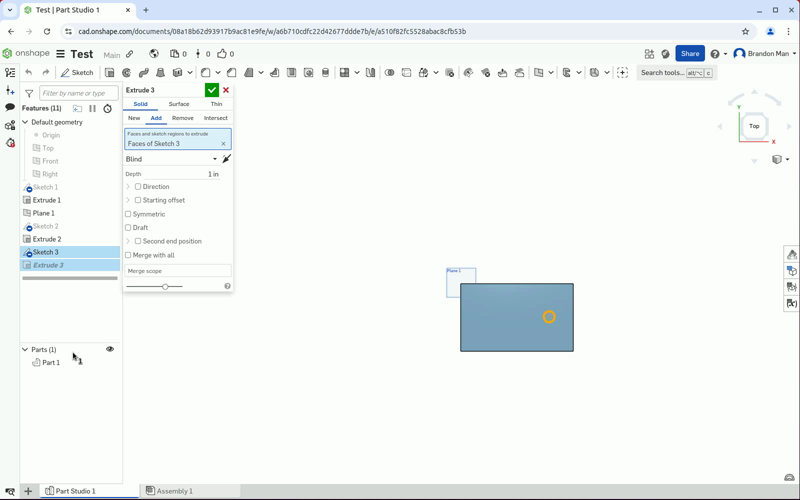
mouse_move(143, 106)
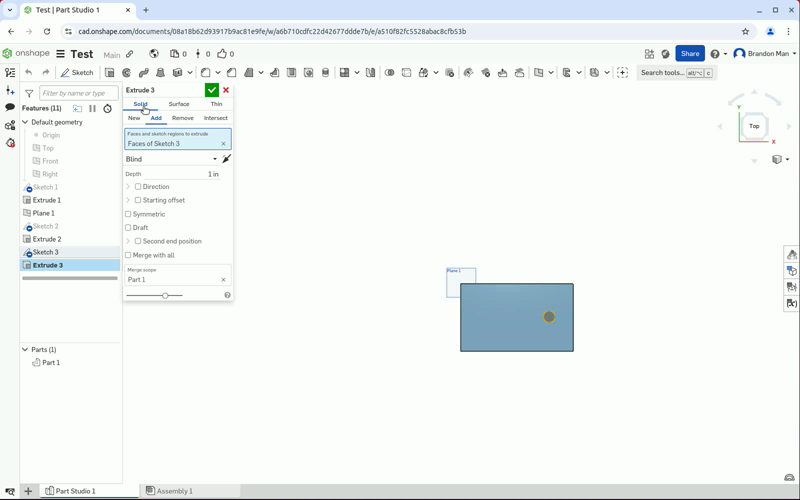
click(143, 106)
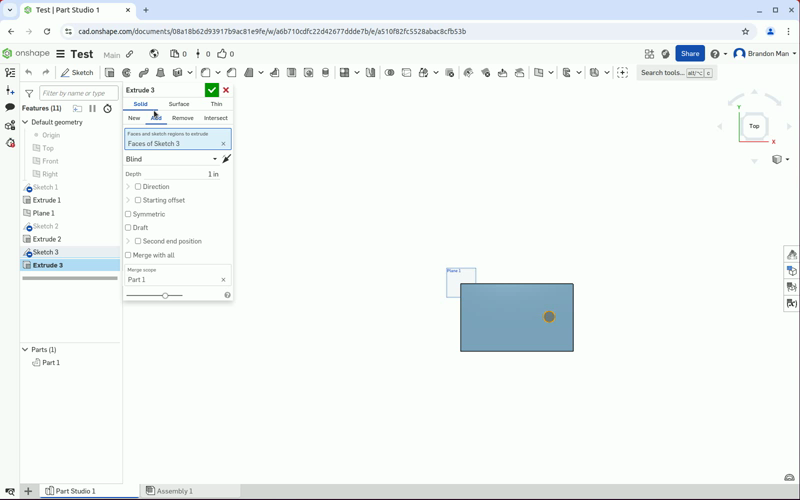
mouse_move(186, 120)
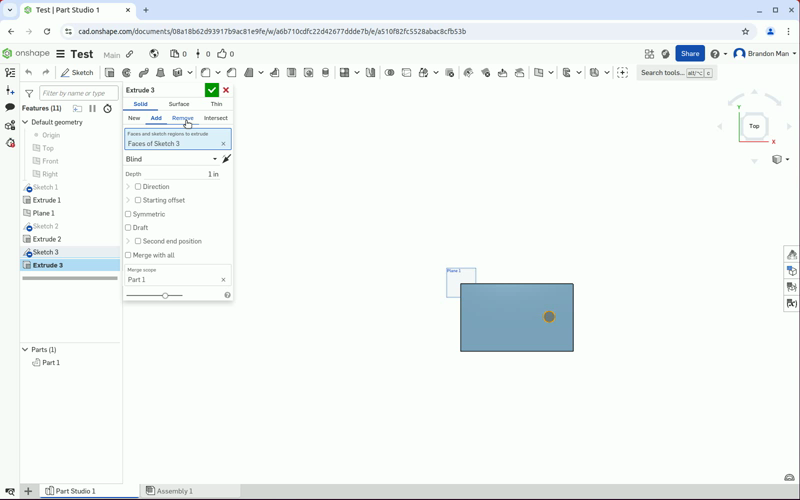
click(186, 120)
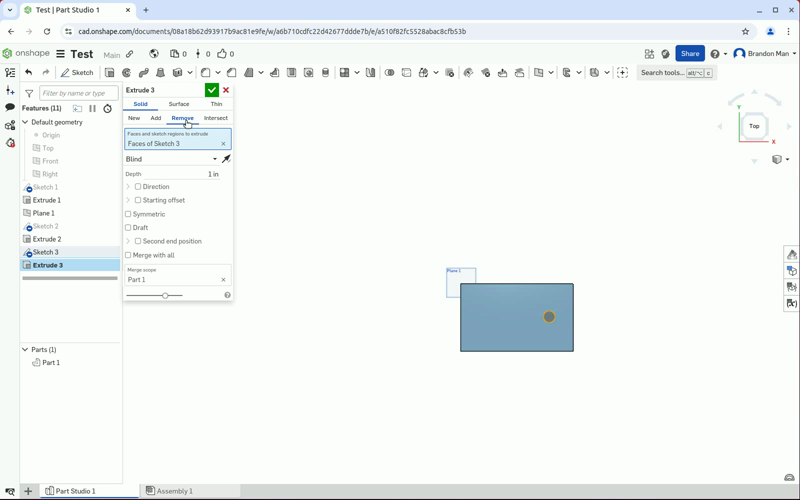
key(tab, 4)
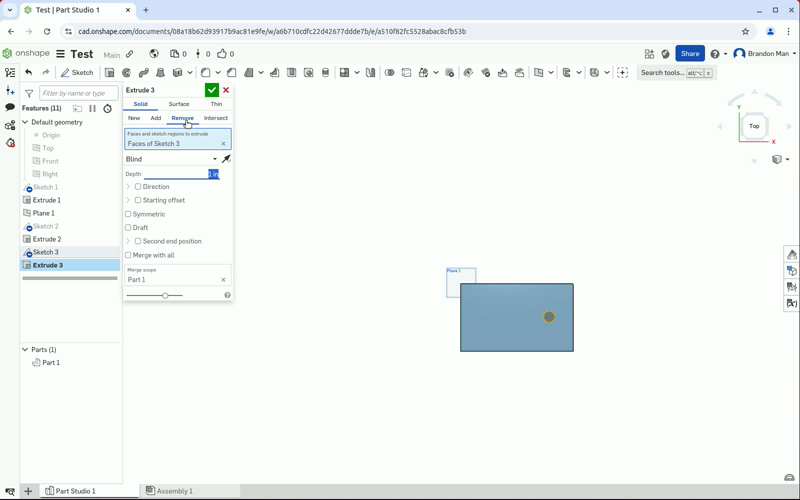
text(0.241)
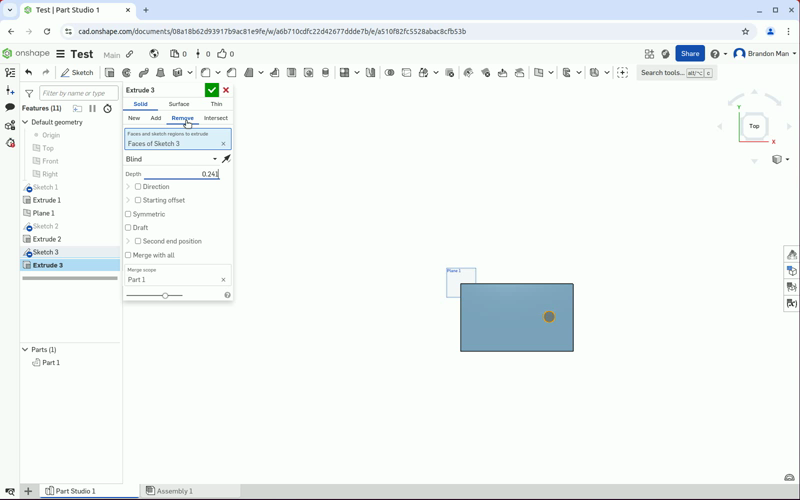
key(tab, 6)
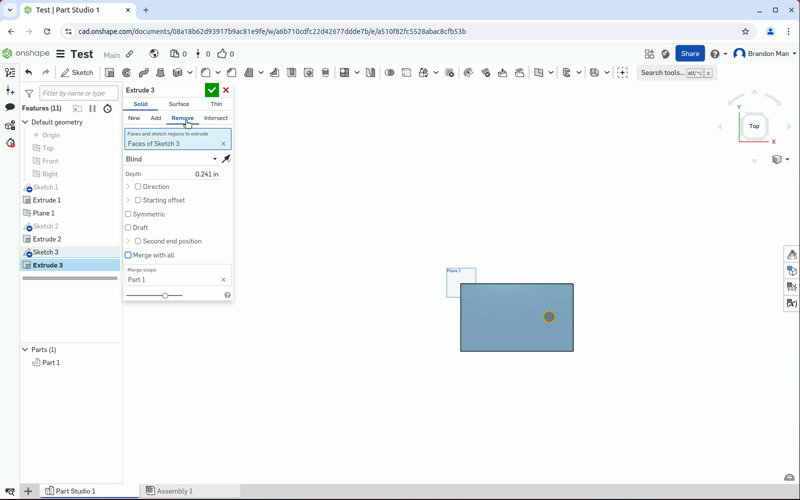
key(space)
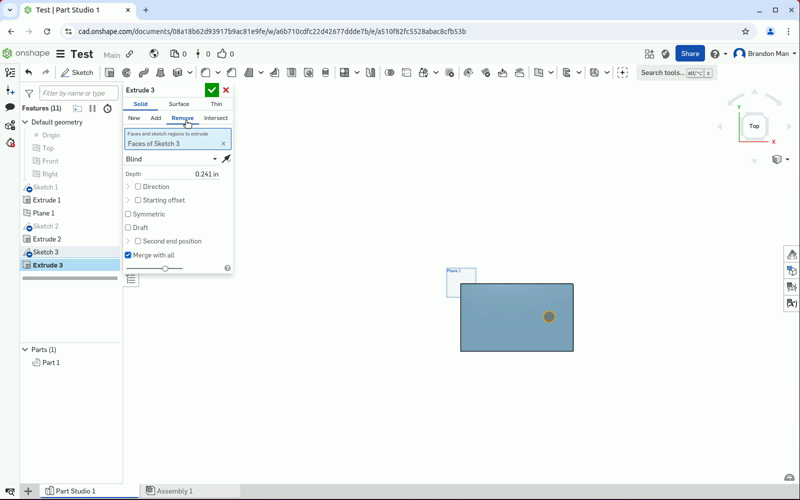
key(enter)
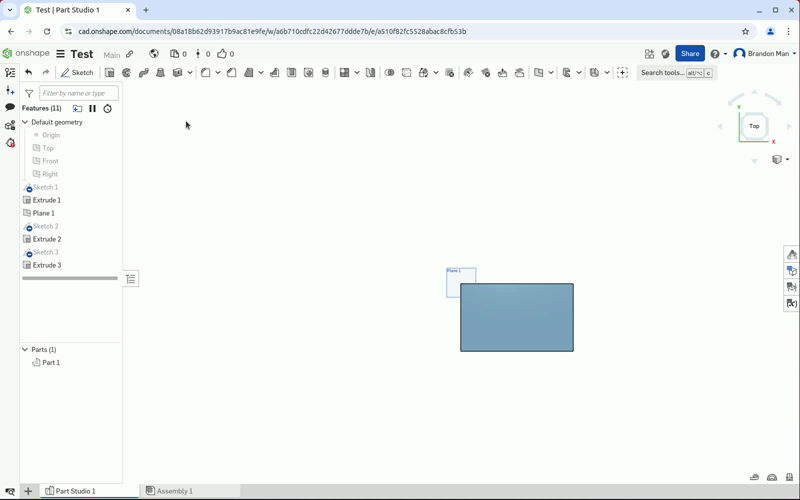
key(shift+h)
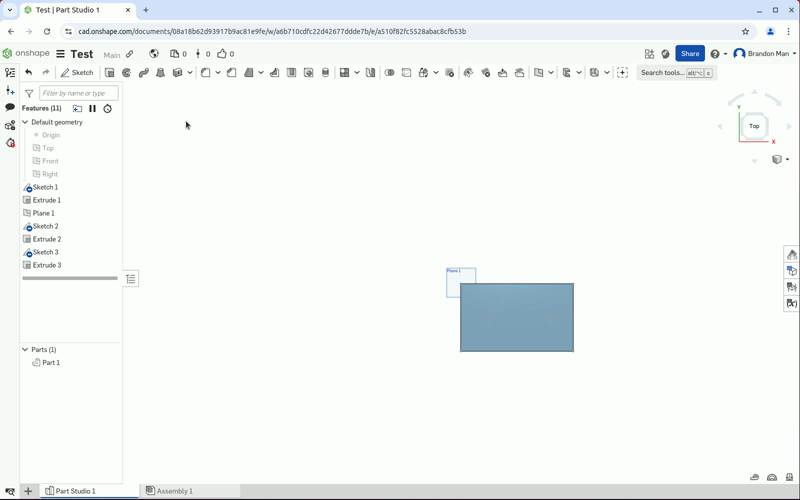
key(shift+h)
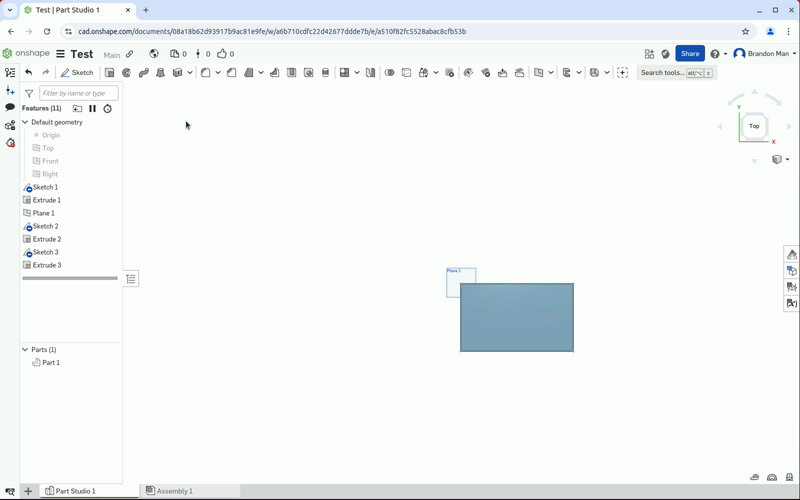
key(shift+7)
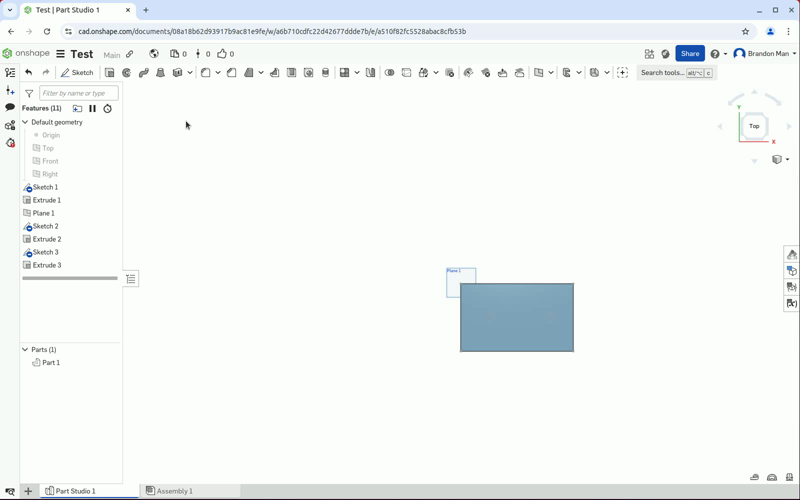
key(up, 3)
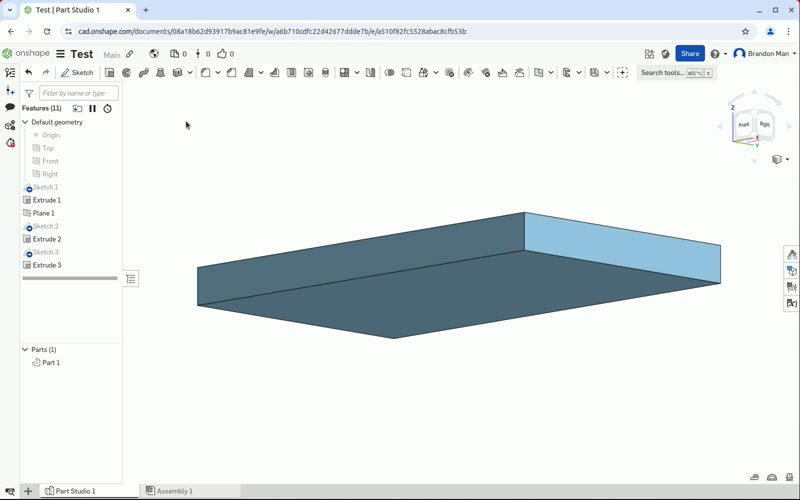
key(left, 3)
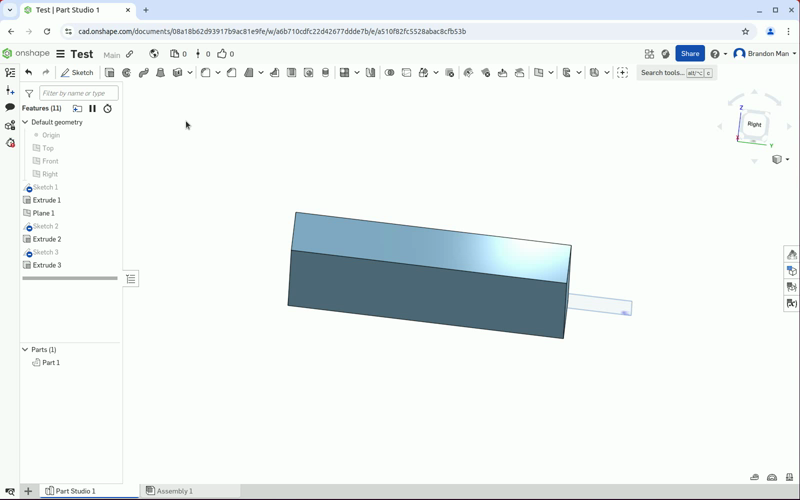
key(right, 3)
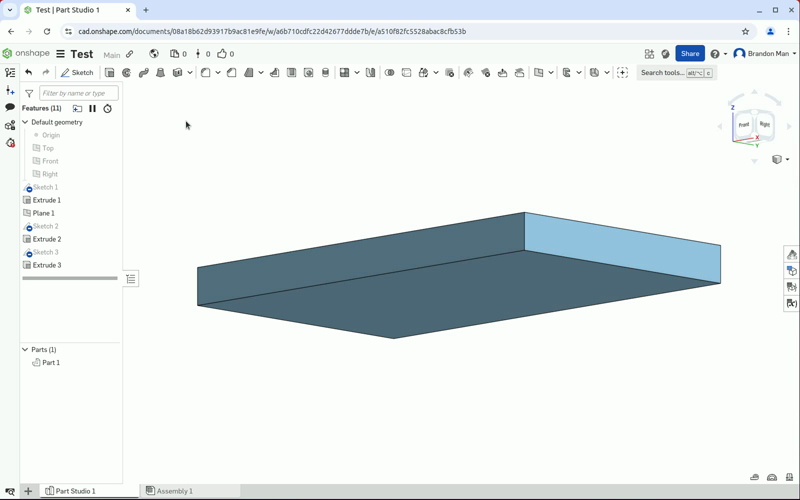
key(down, 3)
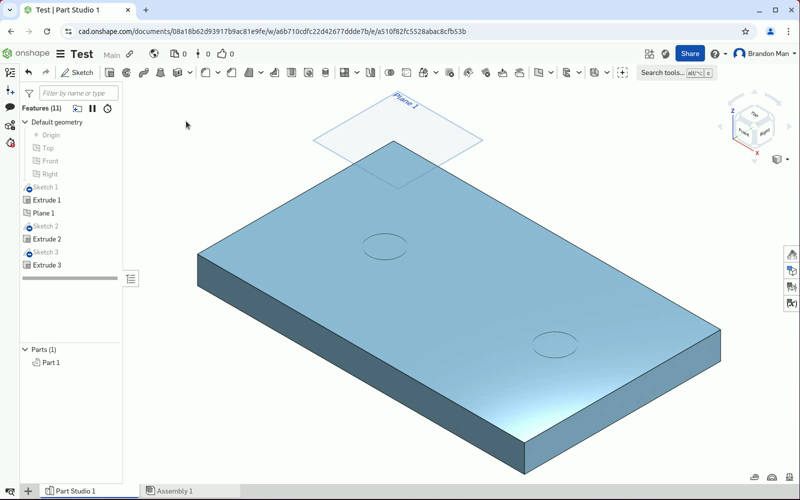
mouse_move(73, 189)
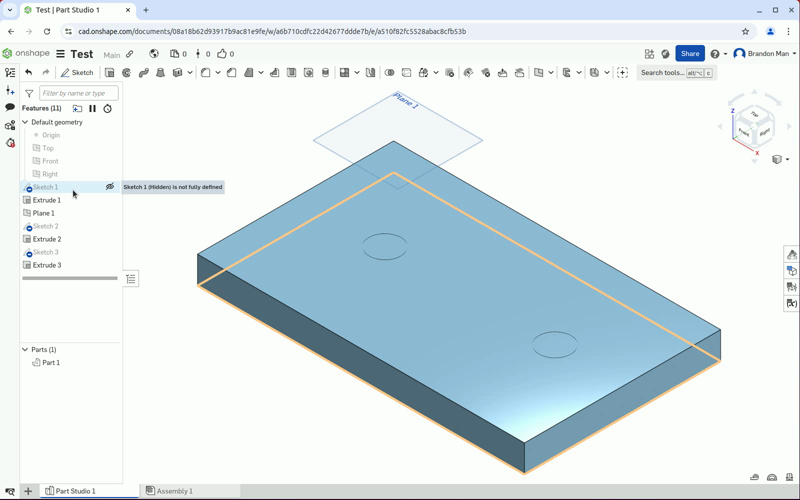
click(73, 189)